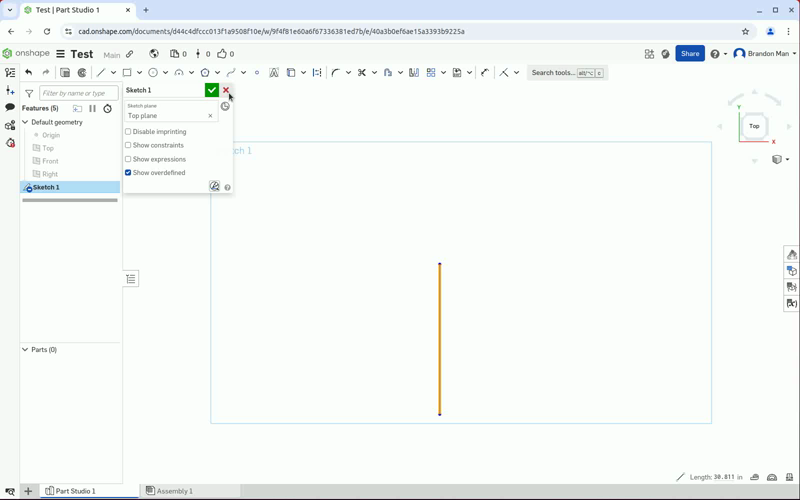
key(shift+h)
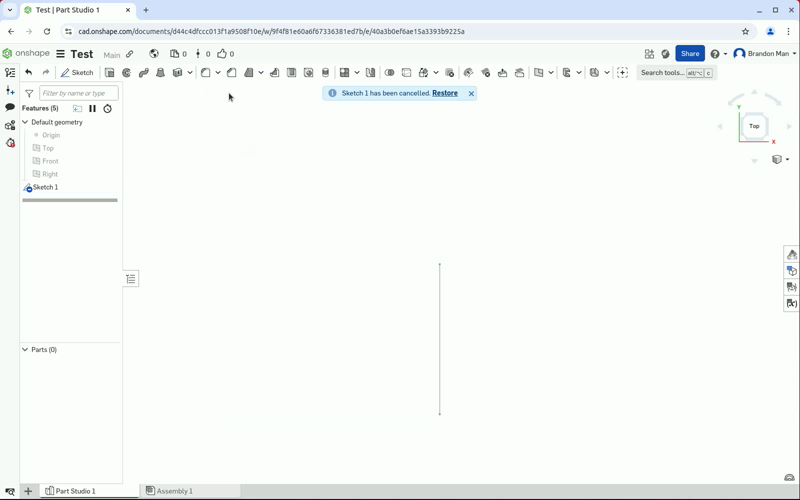
key(shift+s)
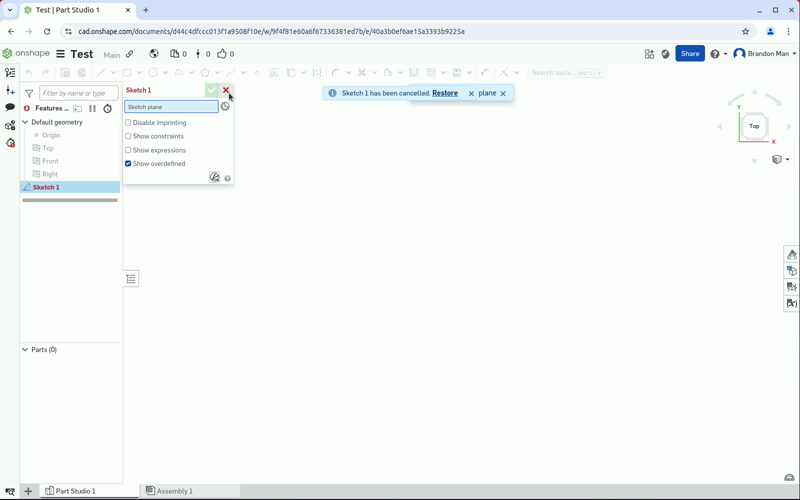
mouse_move(73, 150)
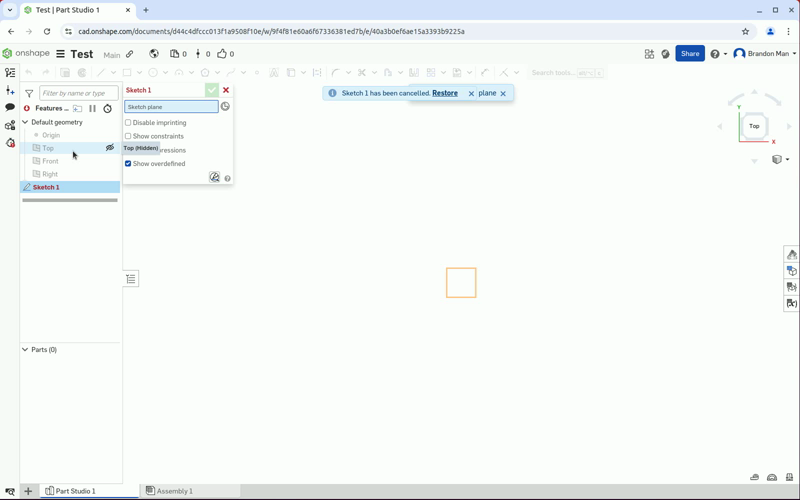
click(73, 150)
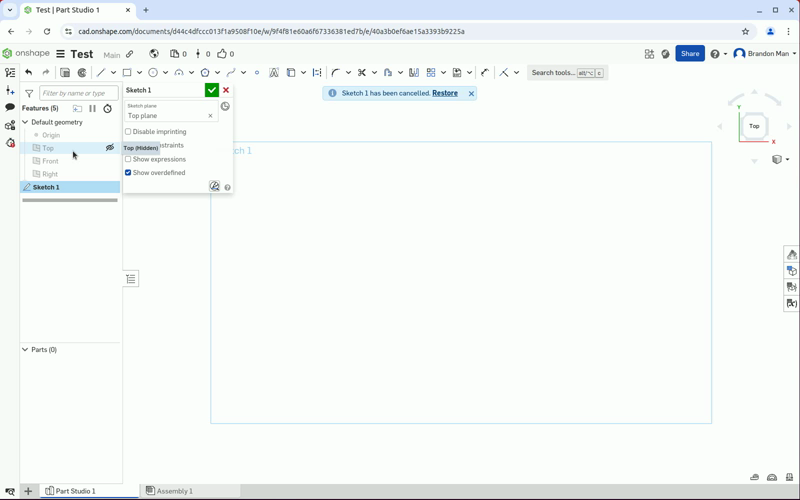
mouse_move(73, 352)
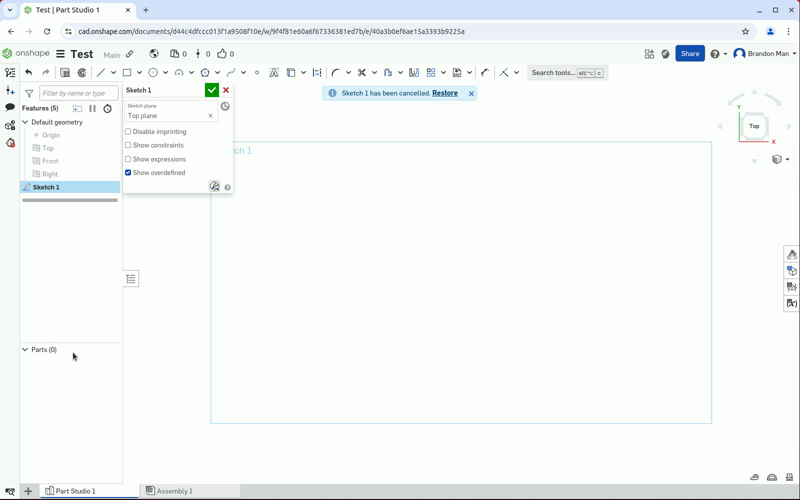
key(y)
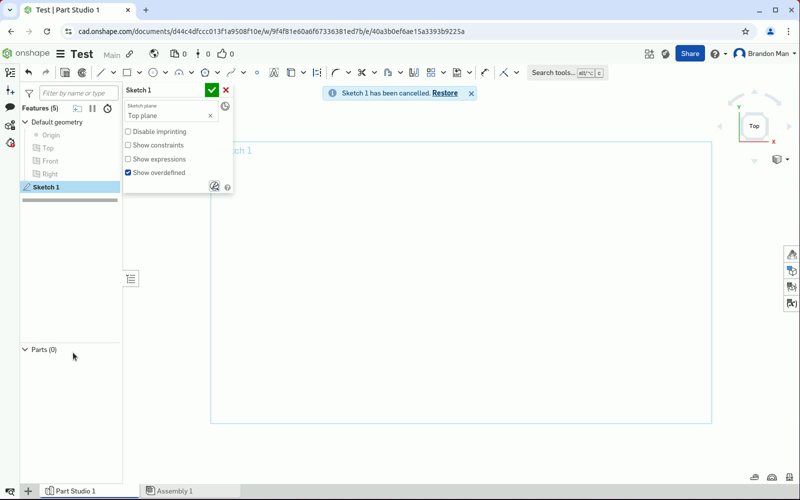
key(c)
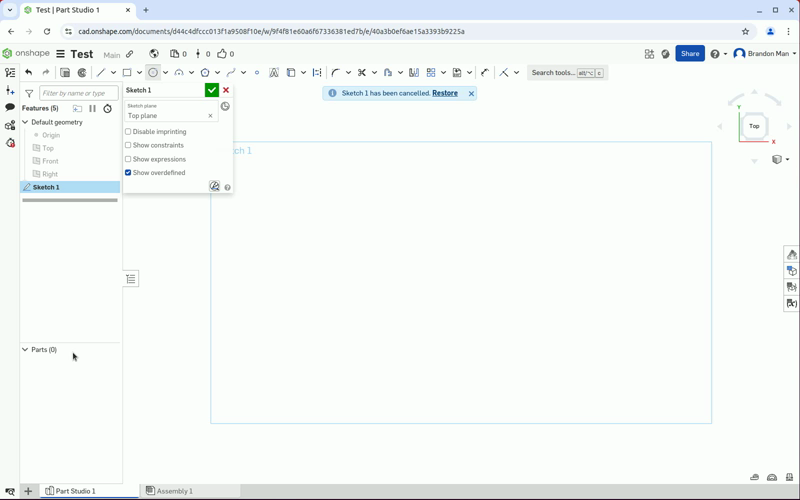
key_down(shift)
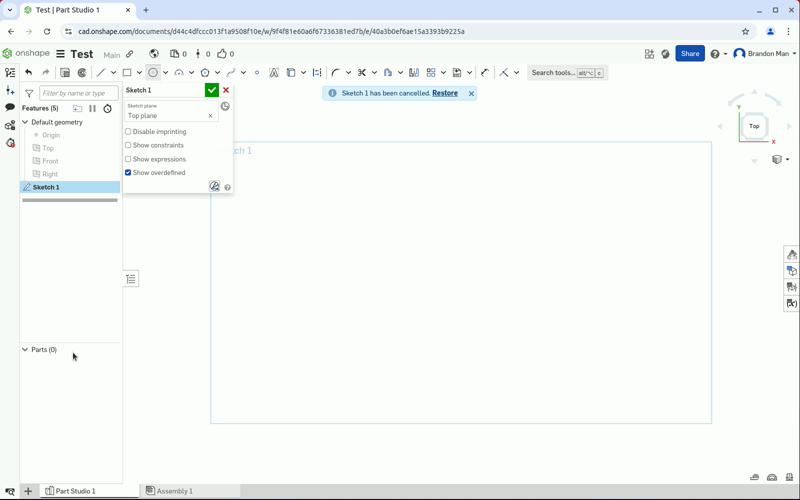
mouse_move(461, 282)
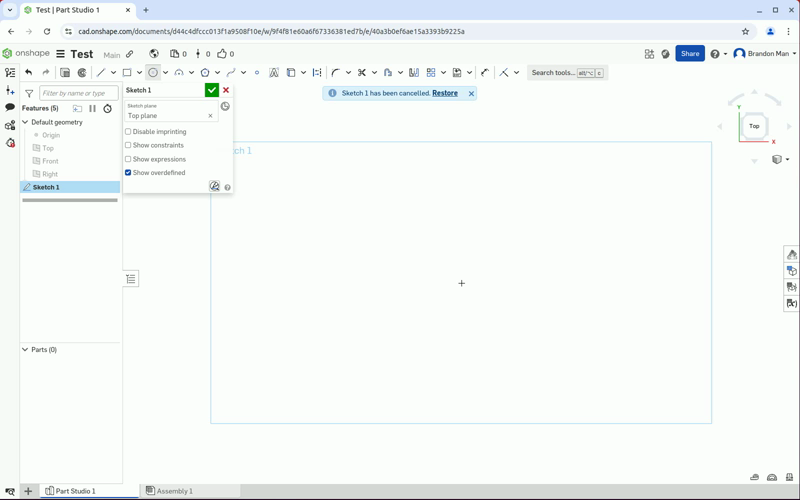
click(461, 282)
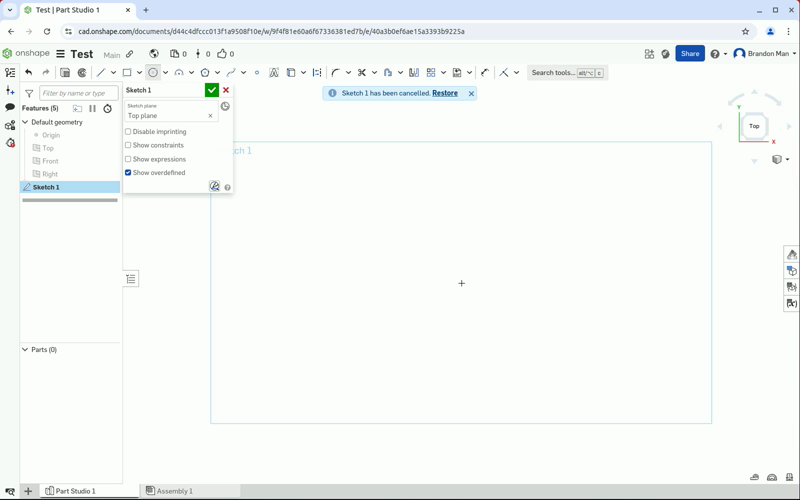
key_up(shift)
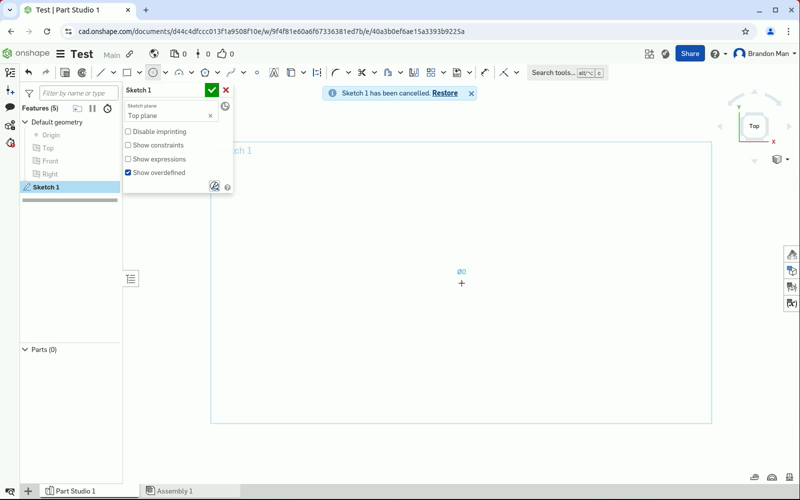
mouse_move(489, 282)
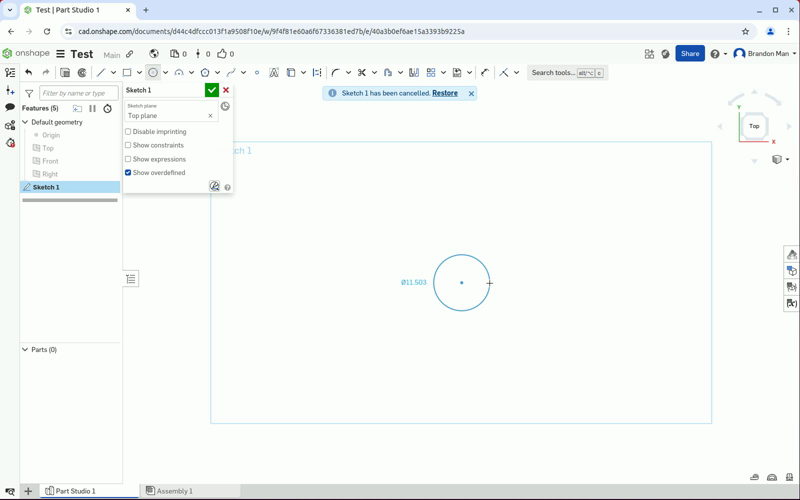
click(489, 282)
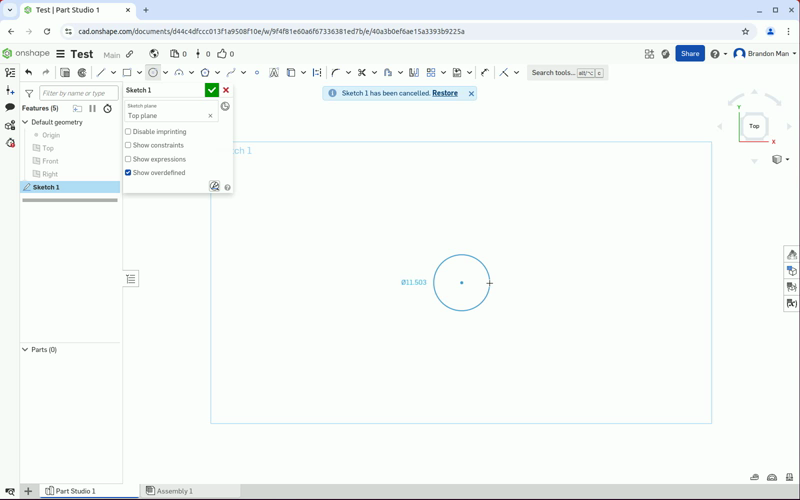
key(esc)
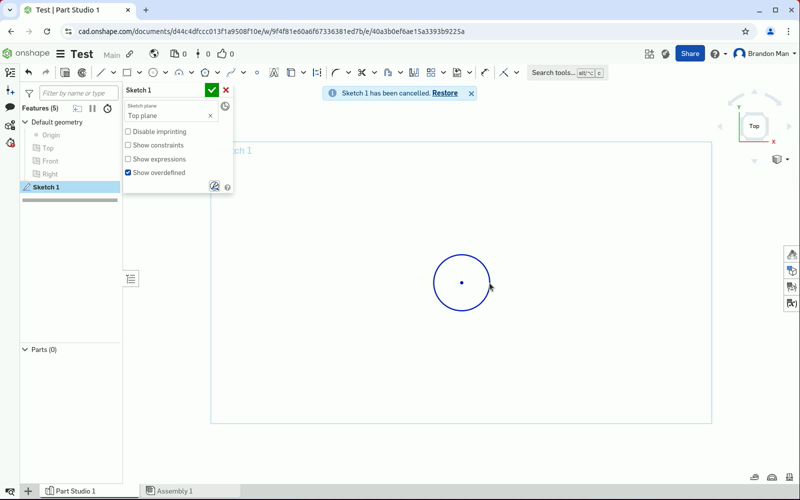
key(c)
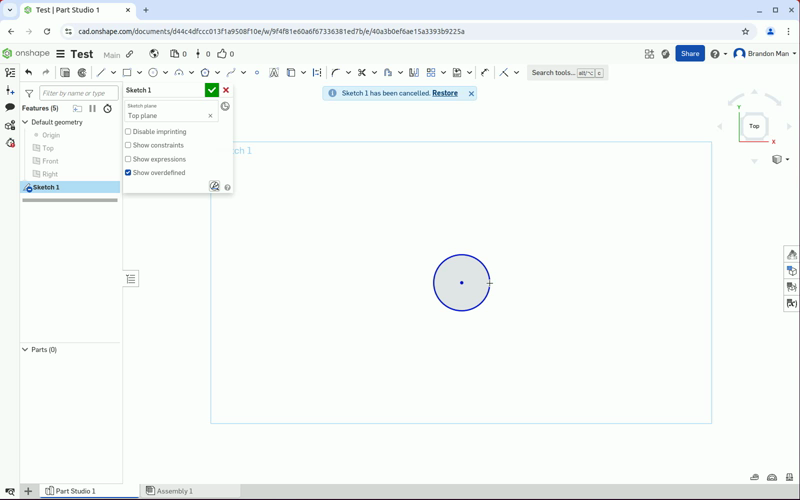
key_down(shift)
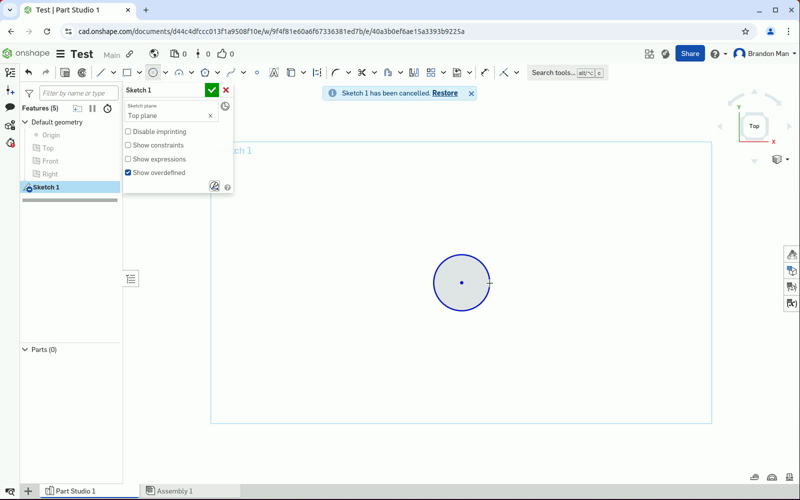
mouse_move(461, 282)
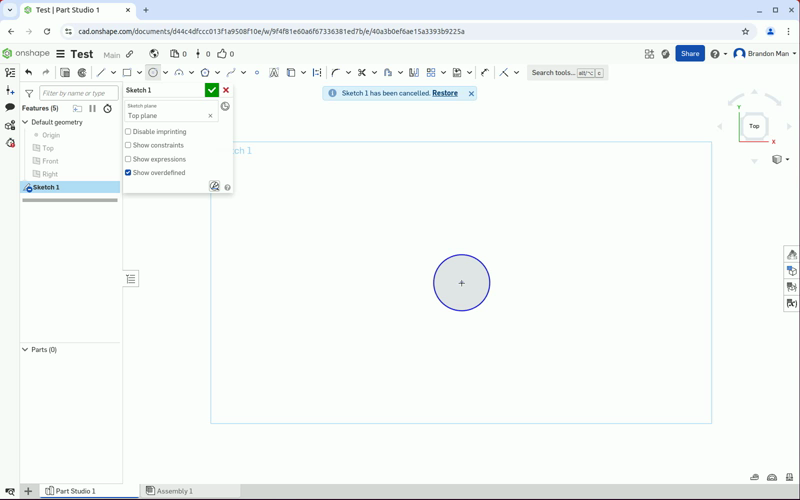
click(461, 282)
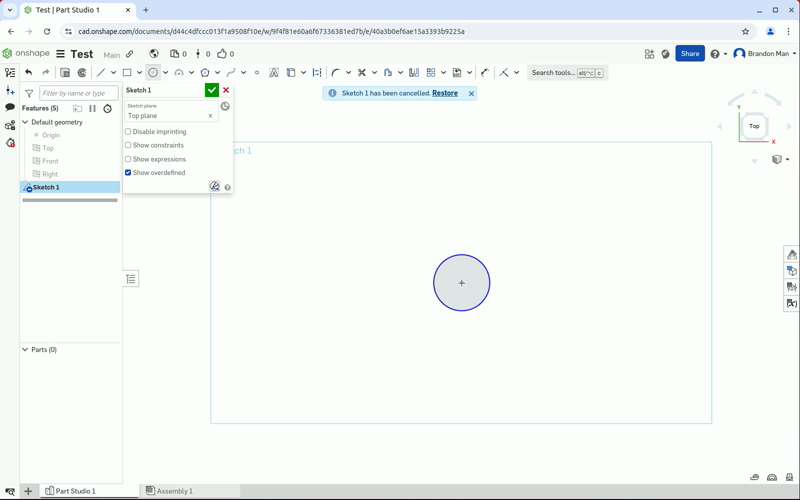
key_up(shift)
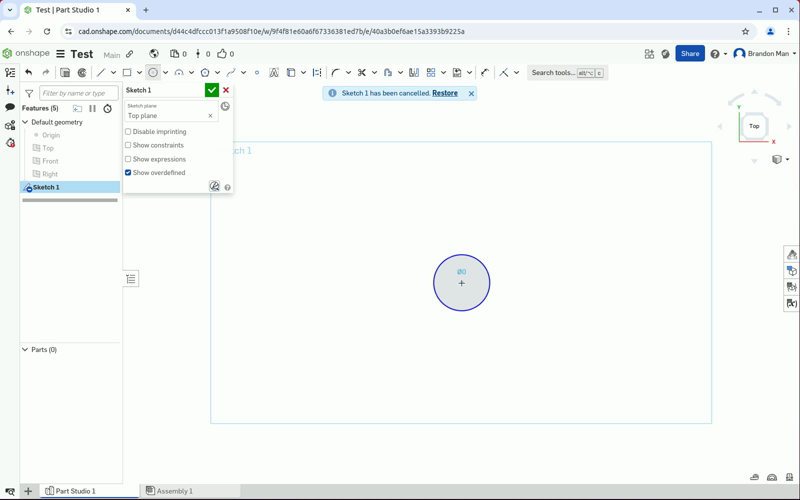
mouse_move(467, 282)
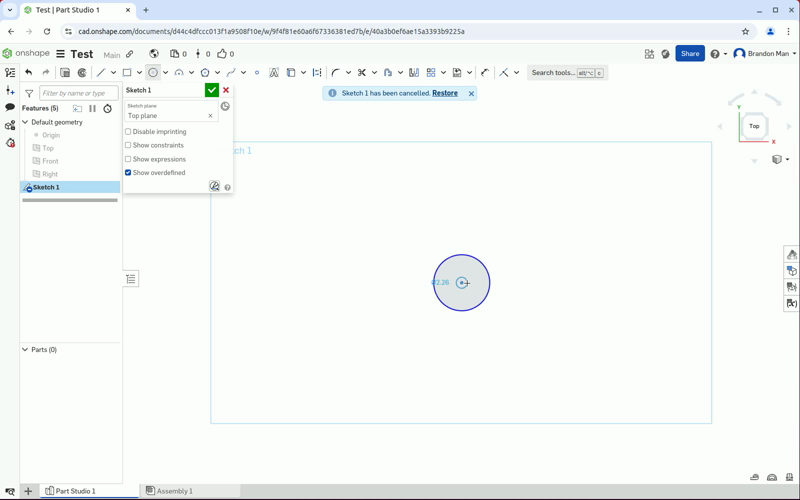
click(467, 282)
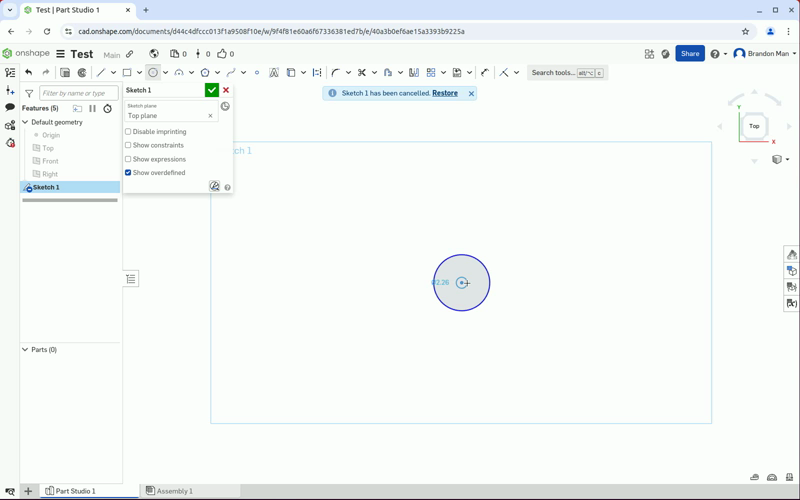
key(esc)
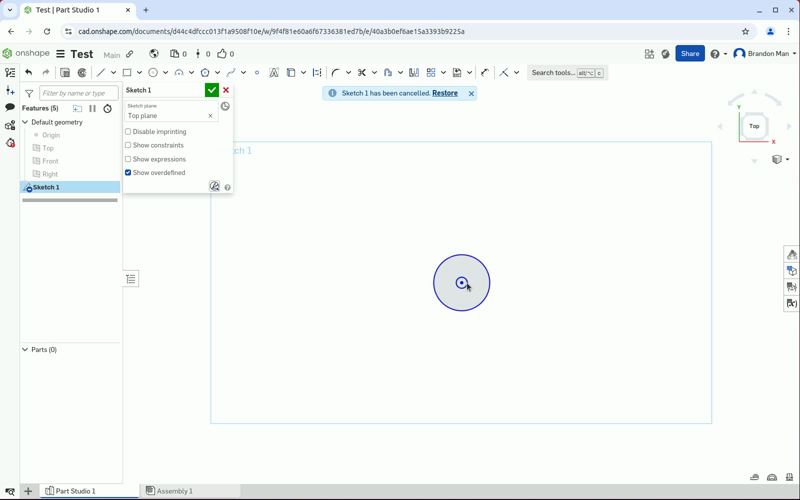
mouse_move(442, 295)
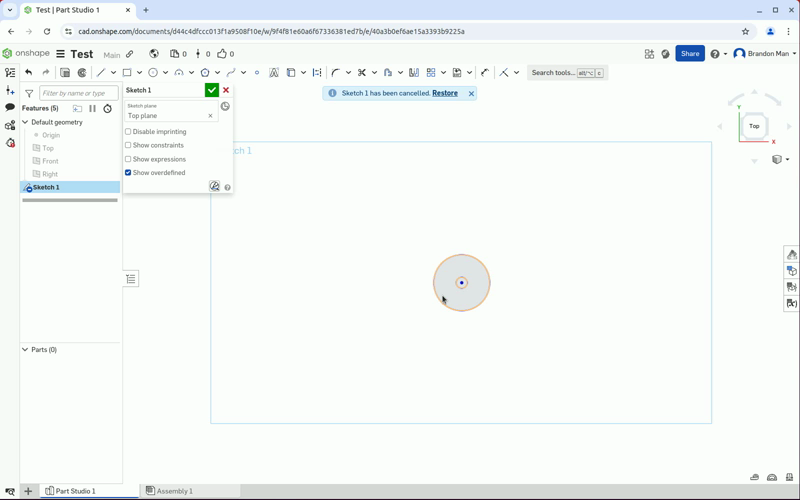
click(442, 295)
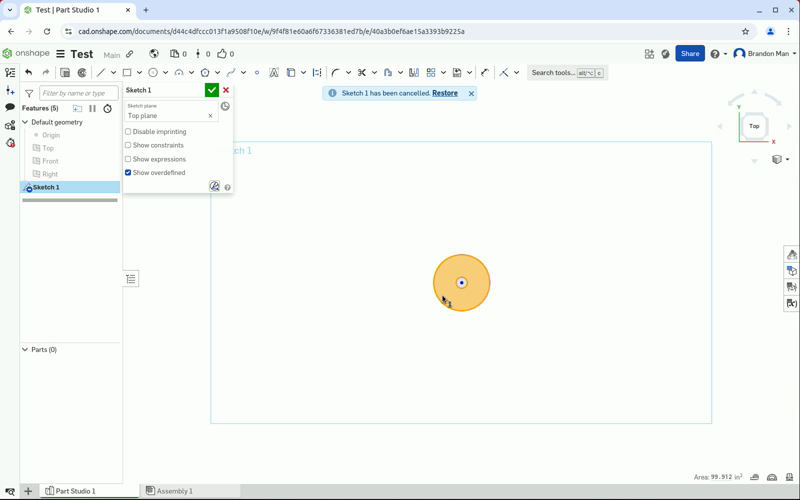
mouse_move(73, 352)
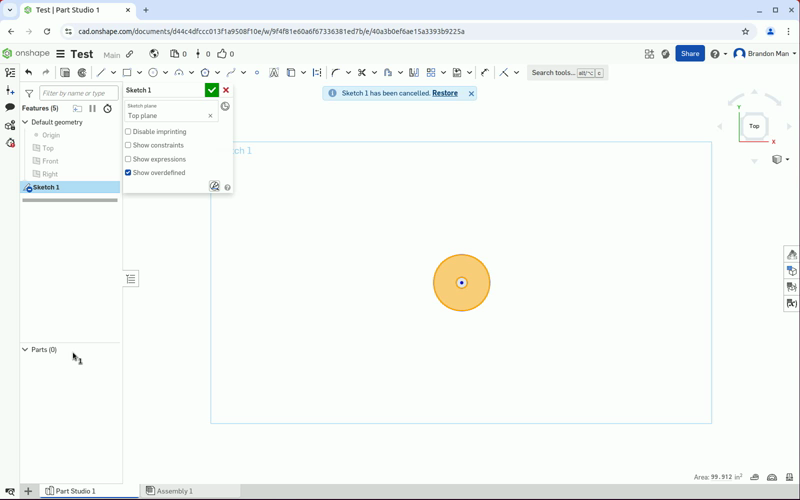
key(shift+y)
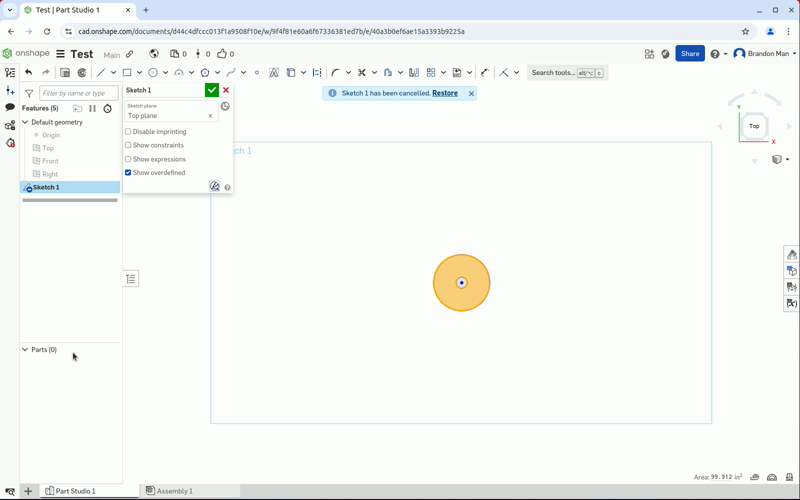
key(shift+e)
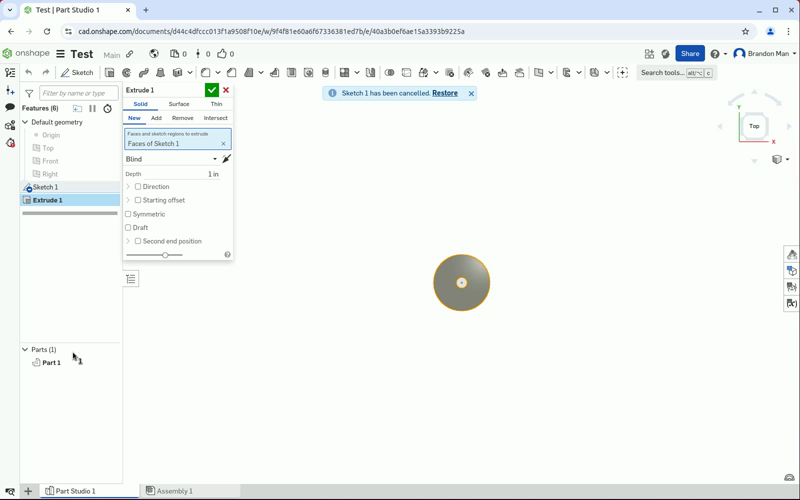
mouse_move(143, 106)
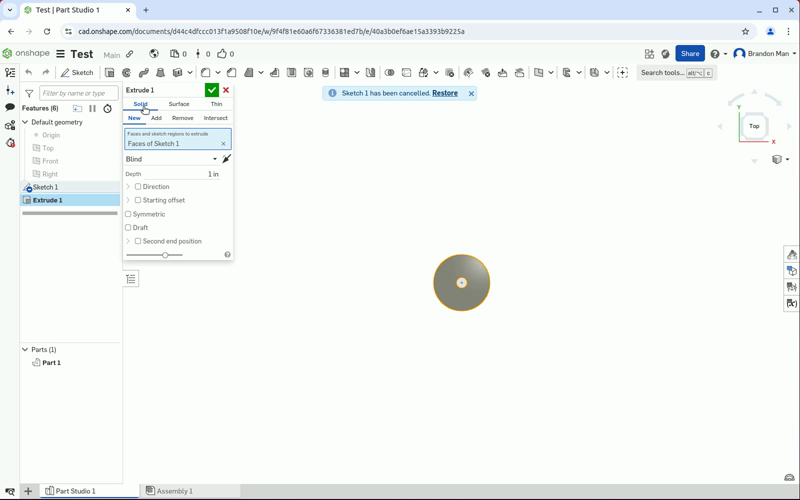
click(143, 106)
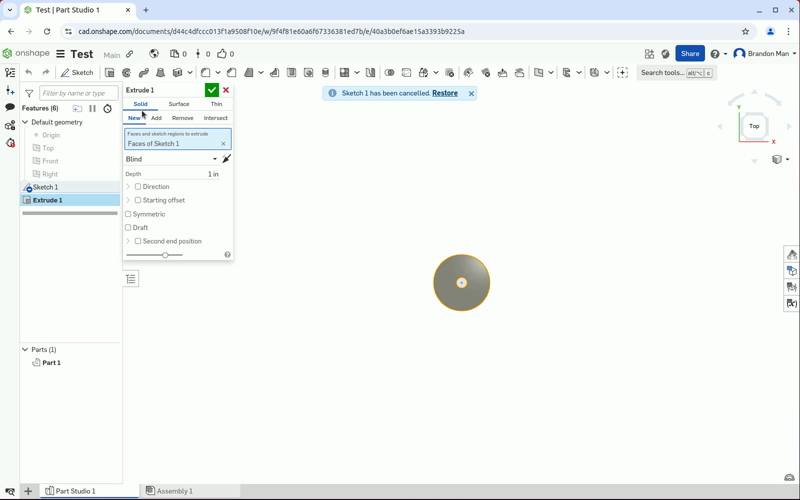
mouse_move(137, 120)
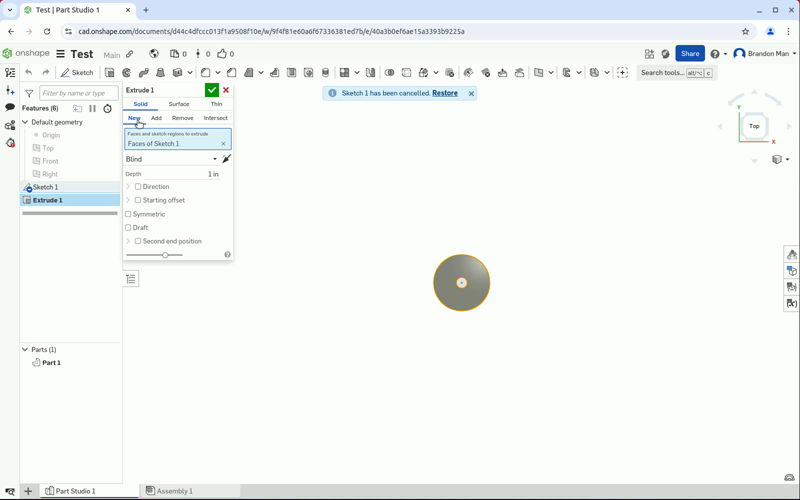
click(137, 120)
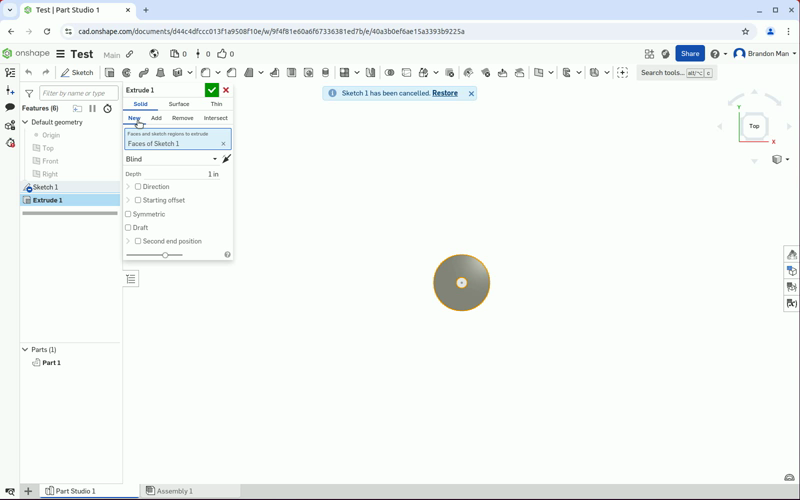
key(tab, 4)
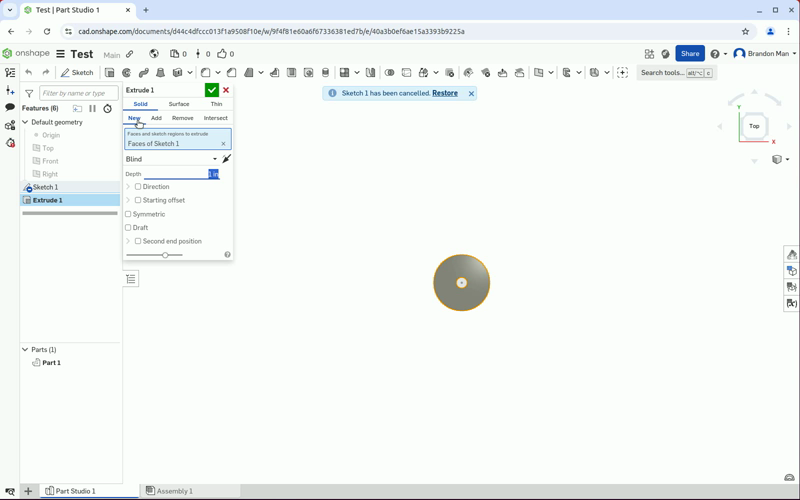
text(23.108)
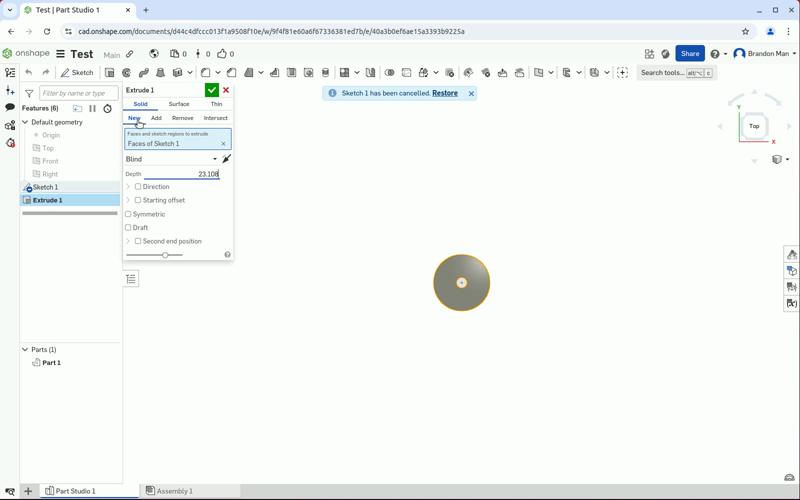
key(enter)
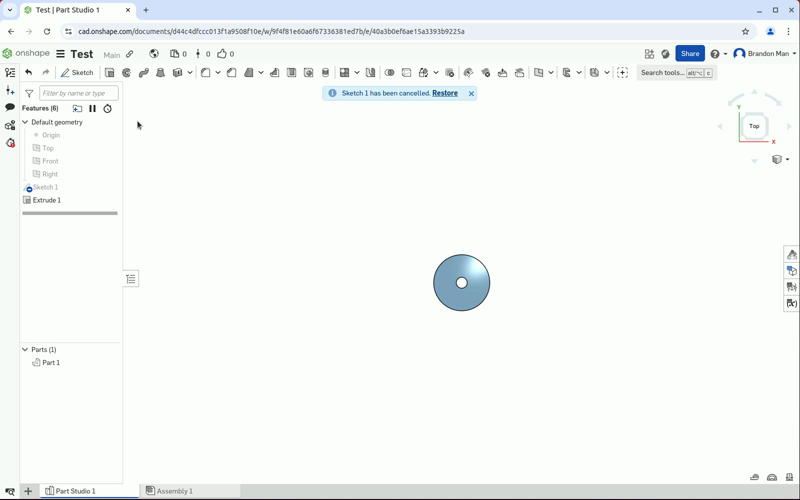
key(shift+h)
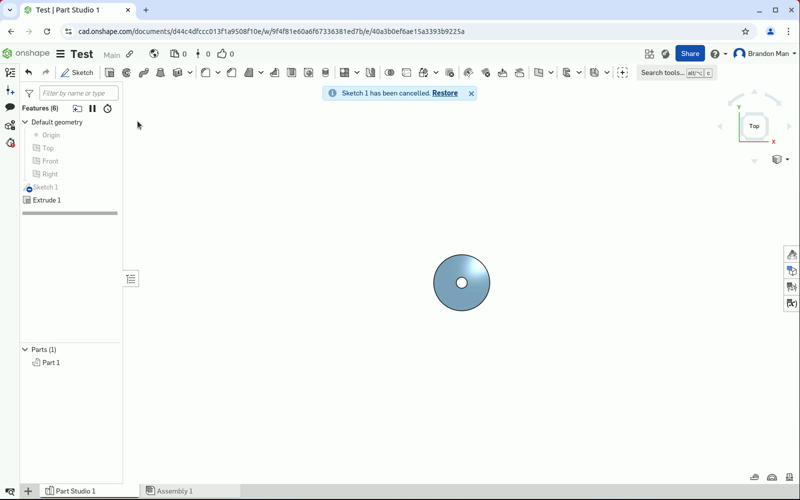
key(shift+h)
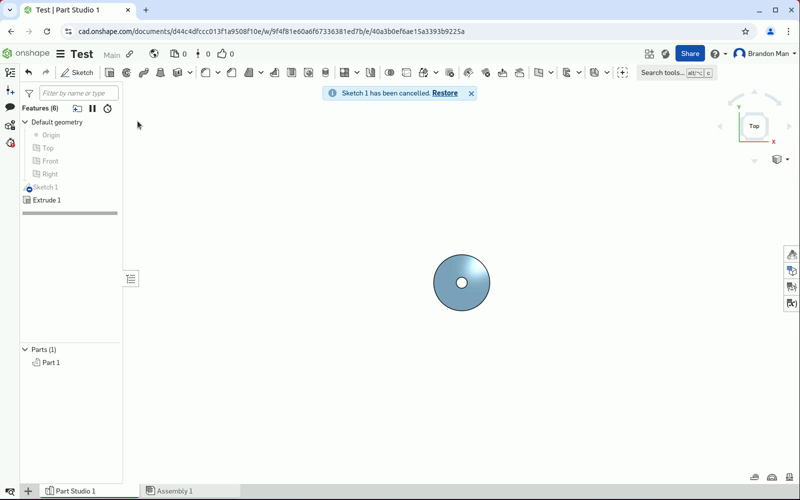
mouse_move(73, 189)
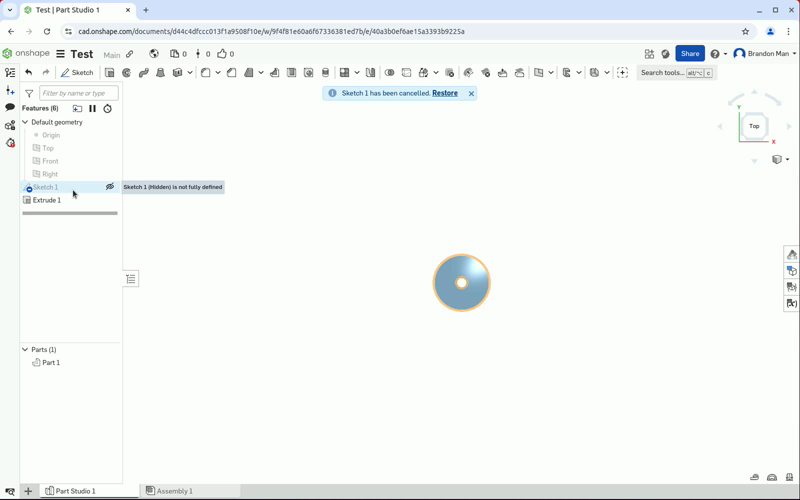
click(73, 189)
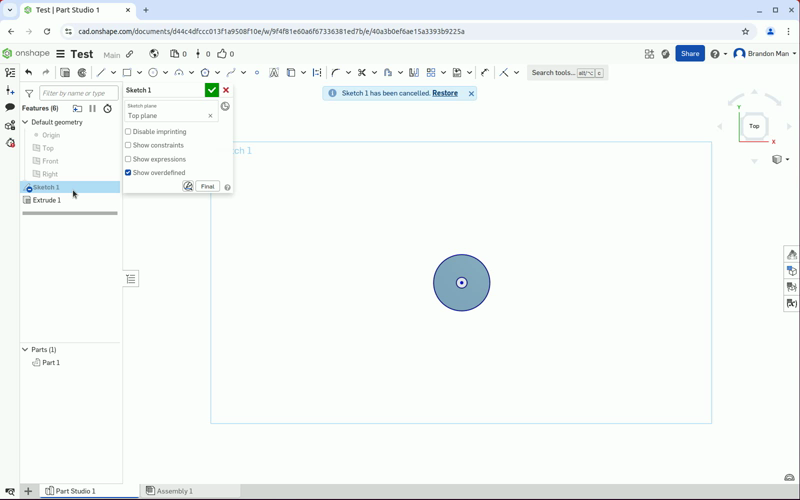
mouse_move(229, 92)
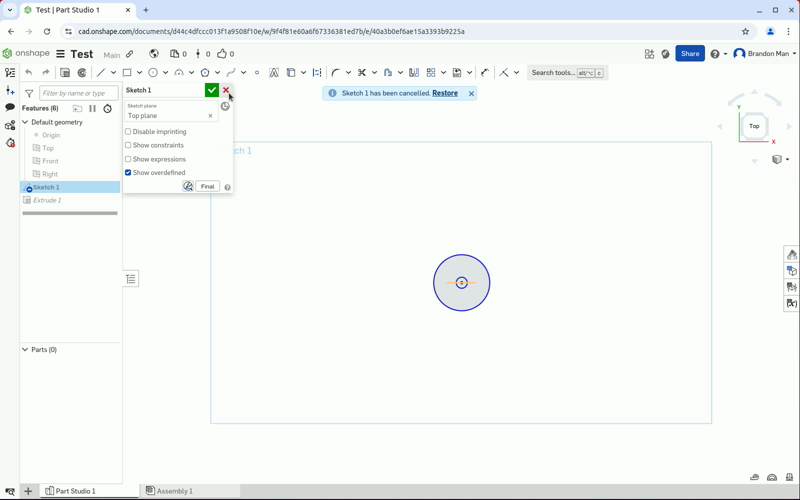
click(229, 92)
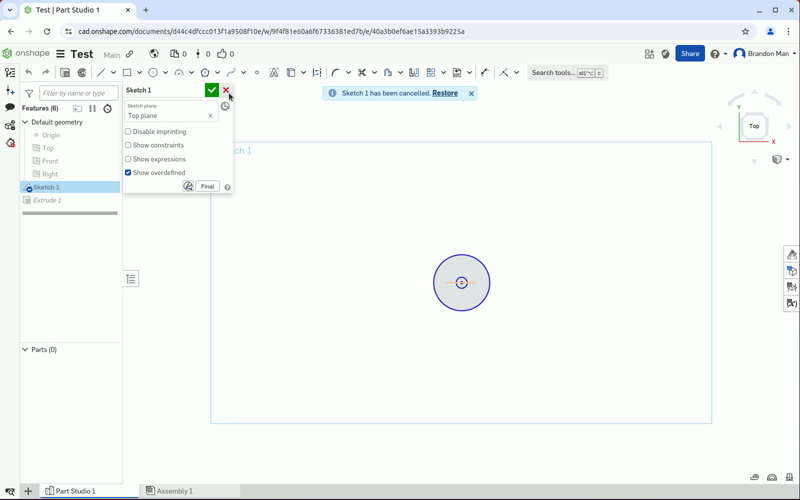
key(shift+s)
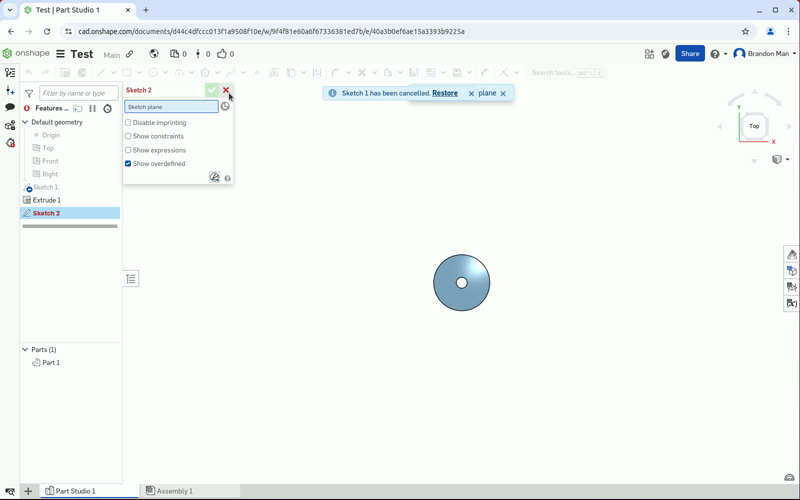
mouse_move(73, 150)
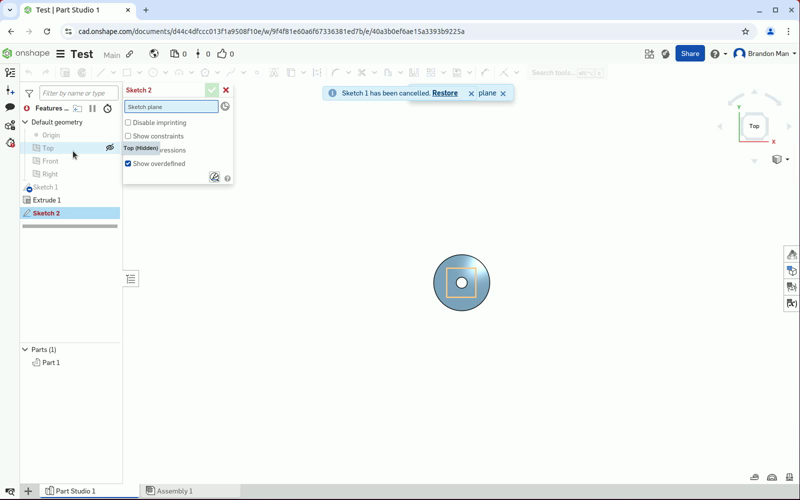
click(73, 150)
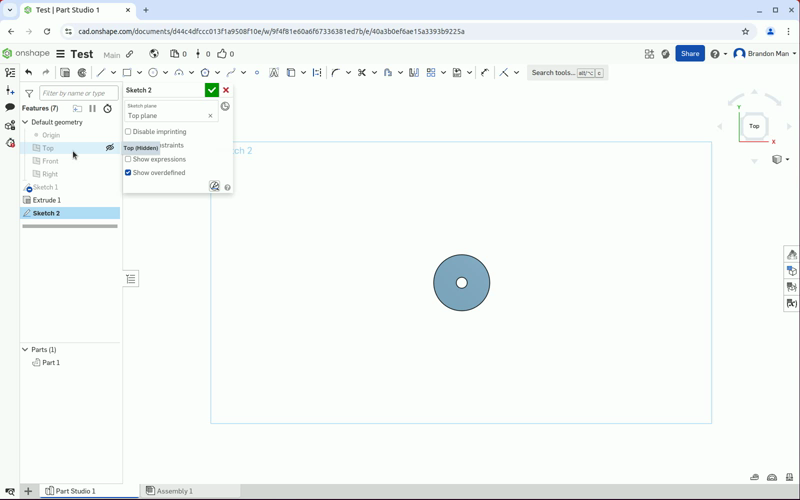
mouse_move(73, 352)
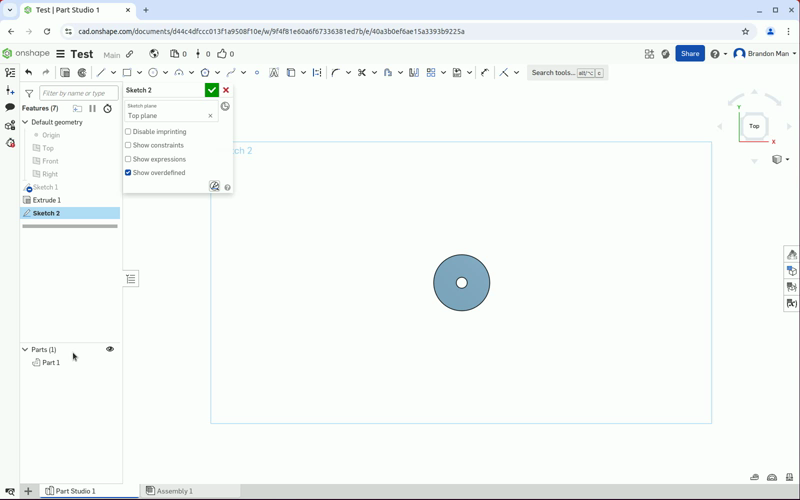
key(y)
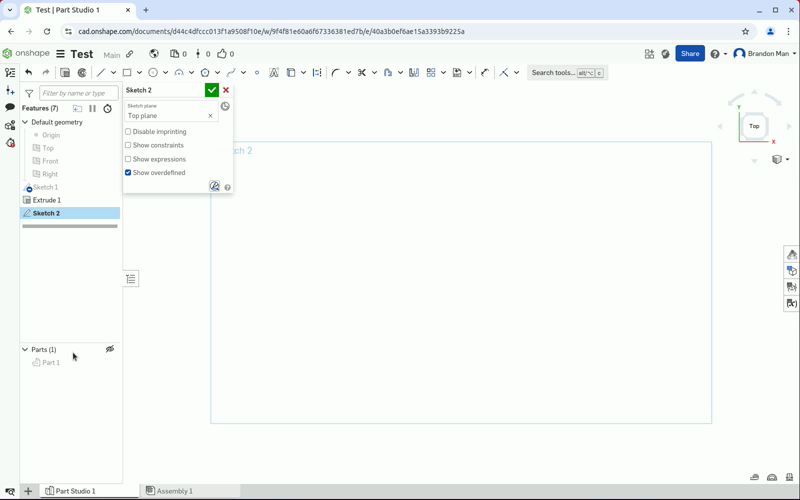
key(c)
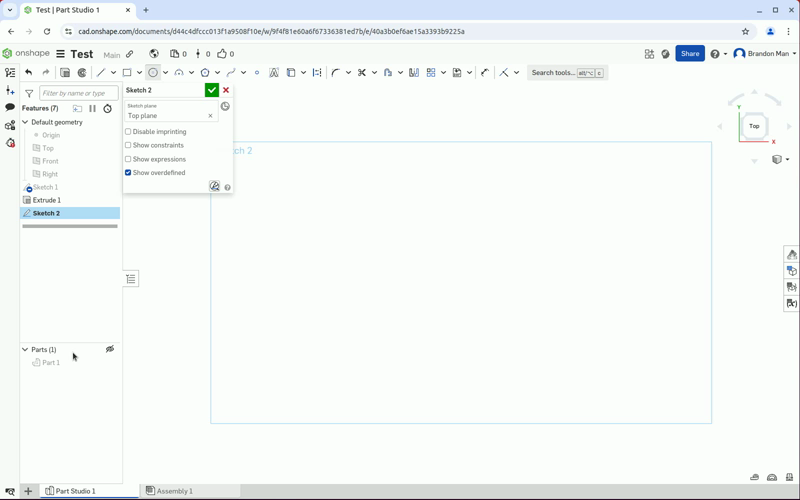
key_down(shift)
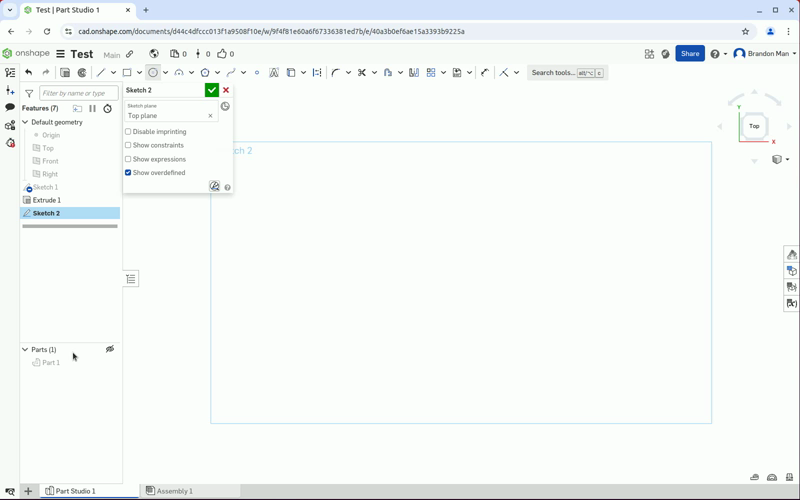
mouse_move(460, 282)
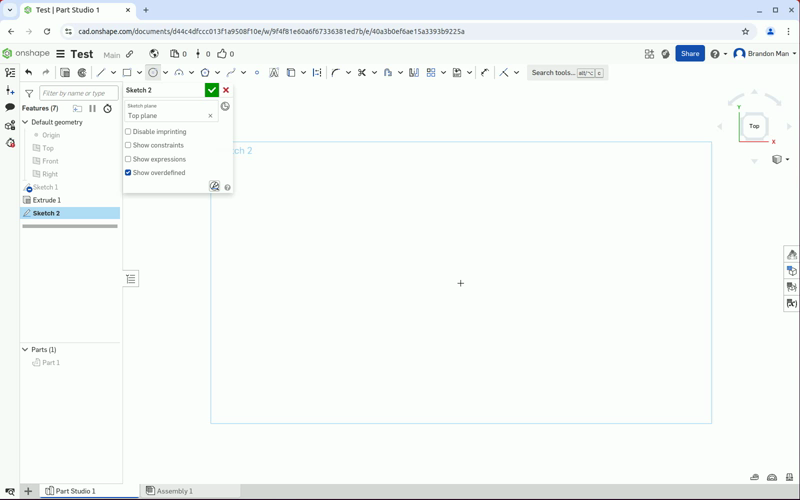
click(460, 282)
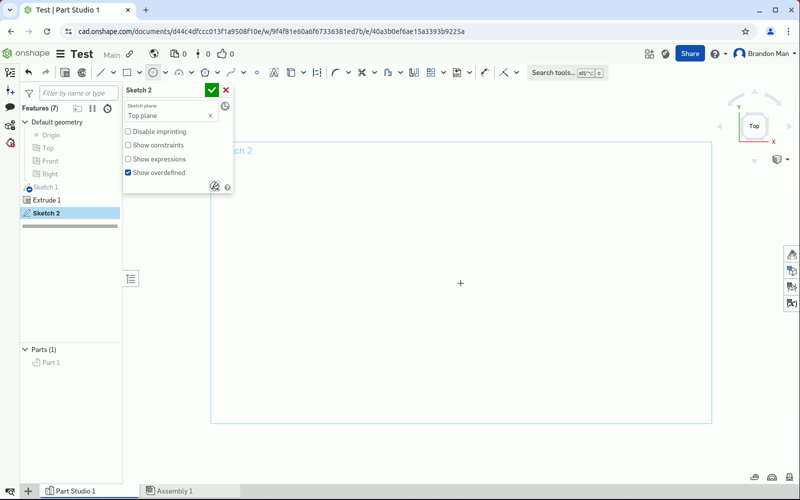
key_up(shift)
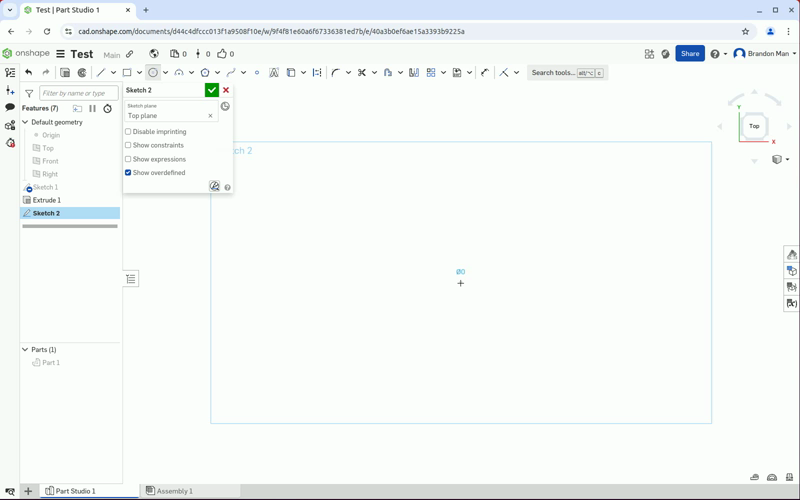
mouse_move(466, 282)
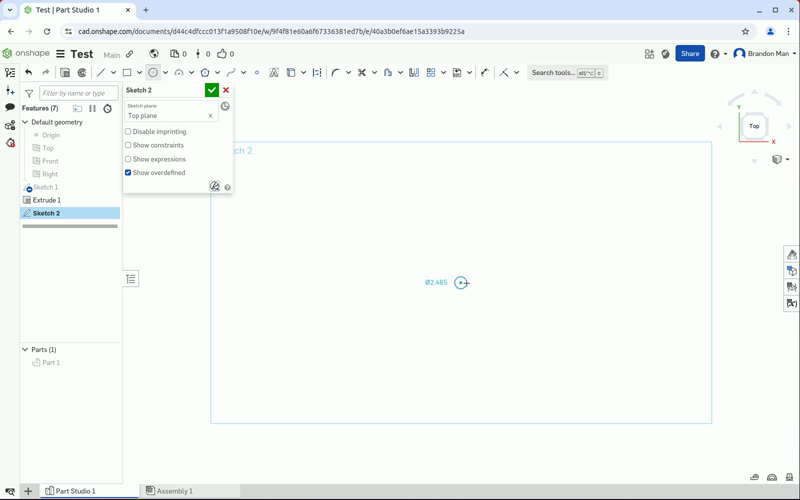
click(466, 282)
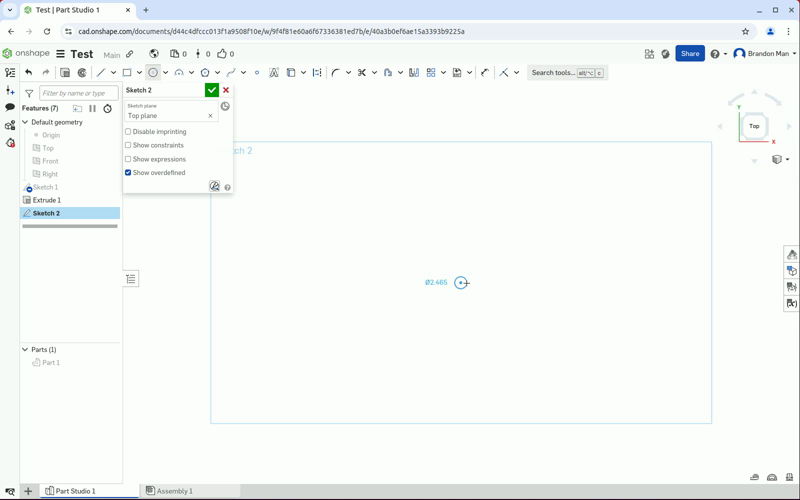
key(esc)
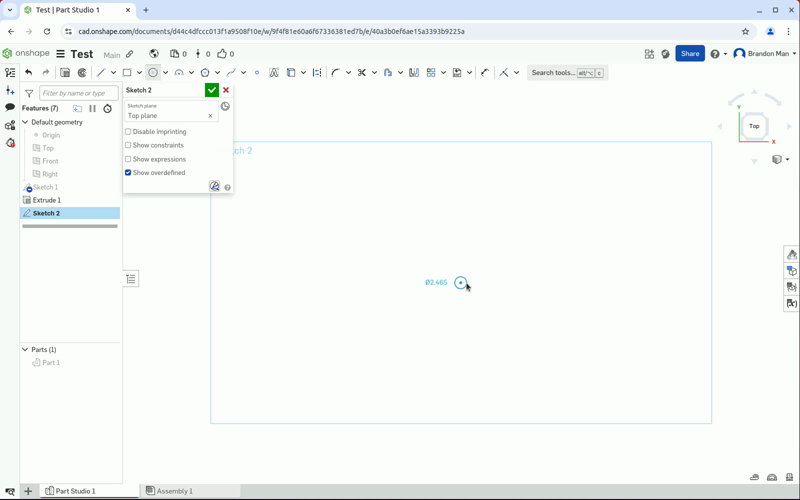
mouse_move(465, 283)
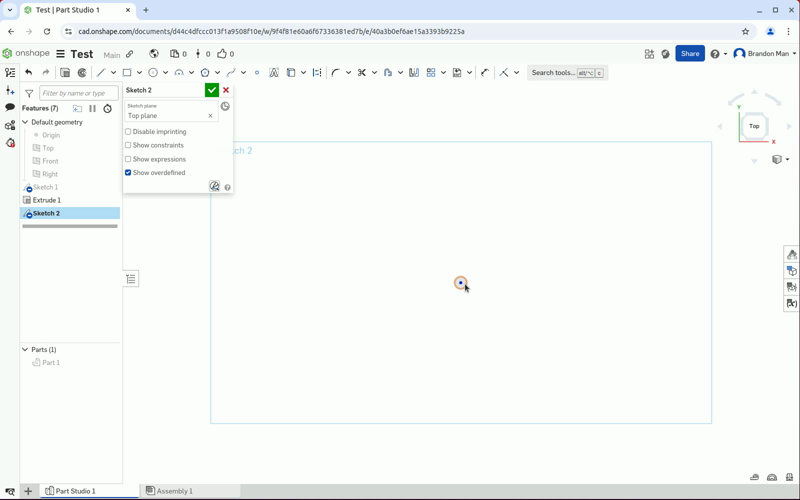
scroll(6)
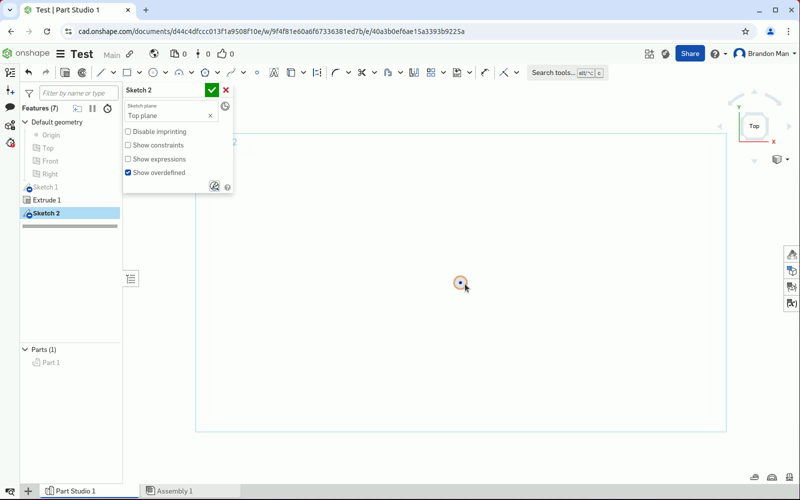
scroll(6)
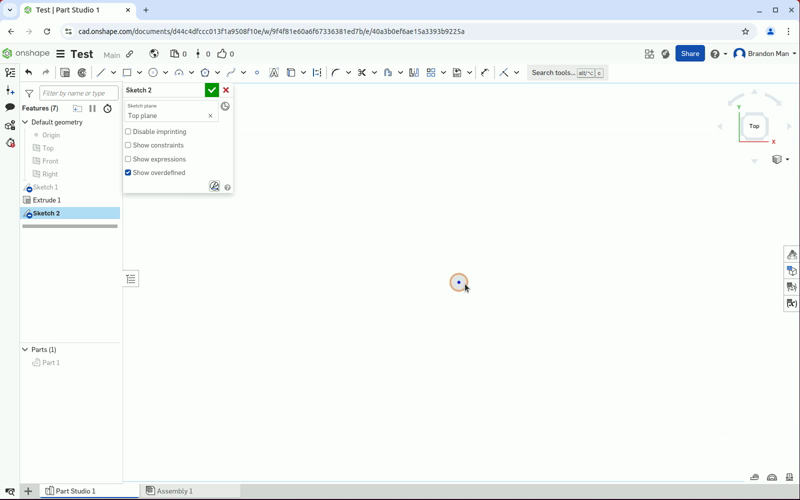
scroll(6)
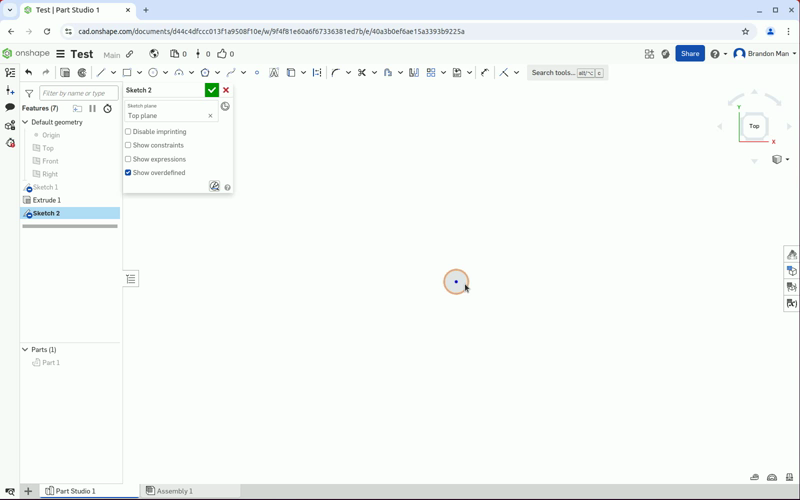
scroll(6)
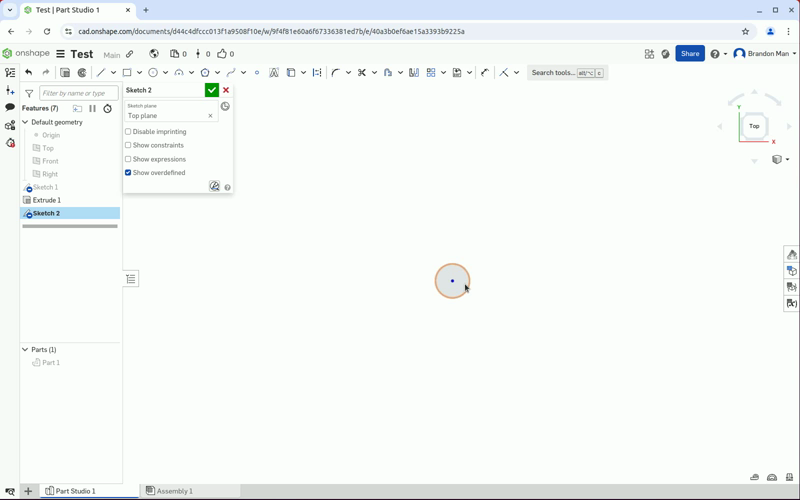
scroll(6)
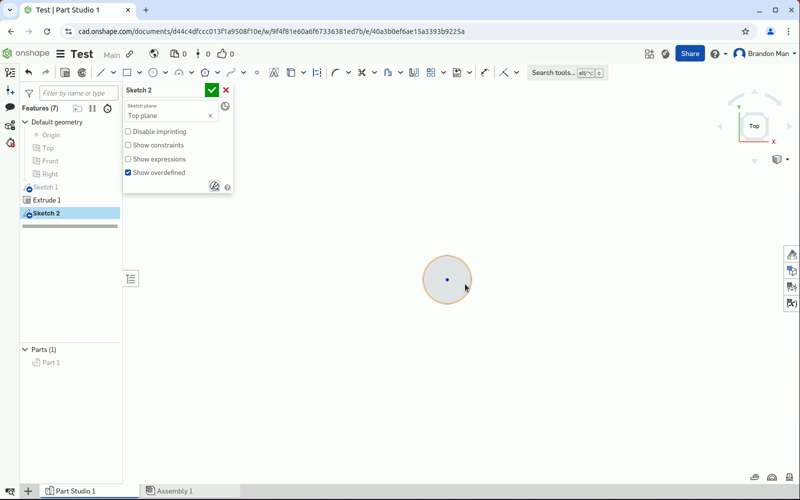
scroll(6)
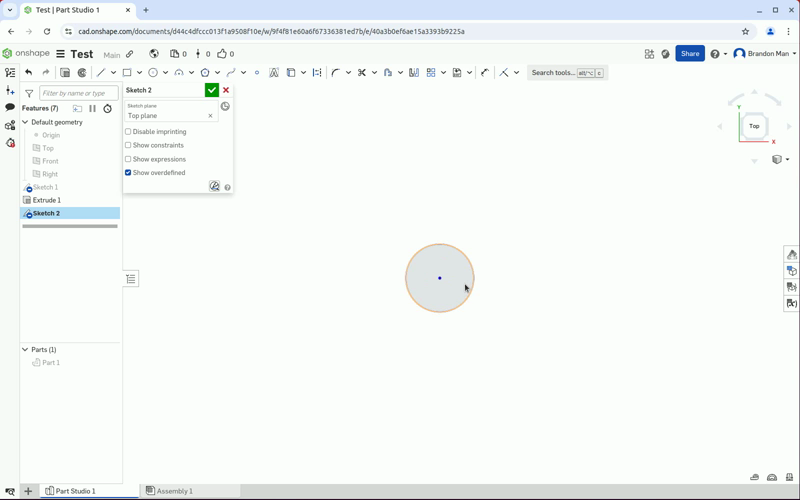
scroll(6)
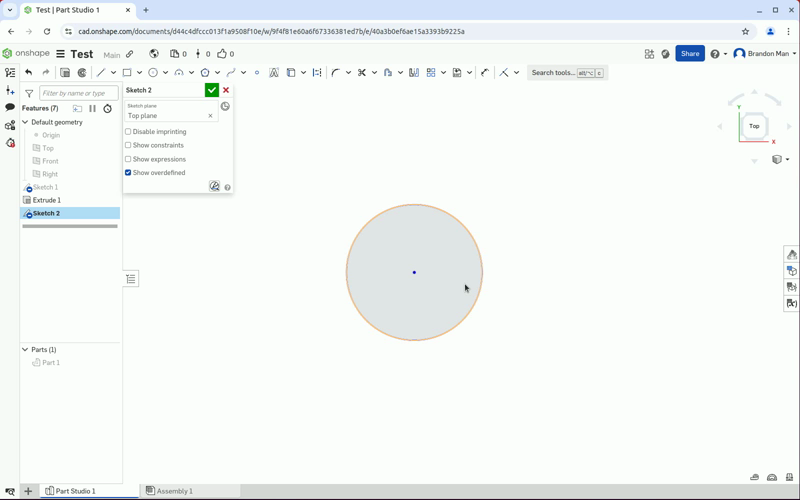
click(465, 283)
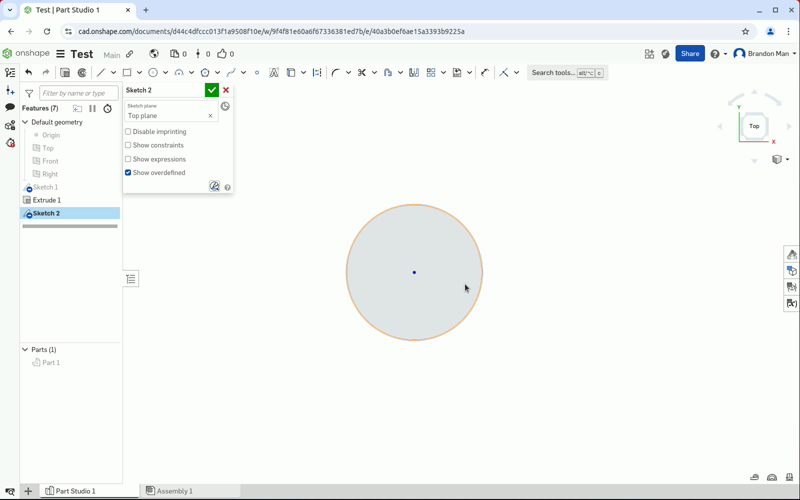
scroll(-6)
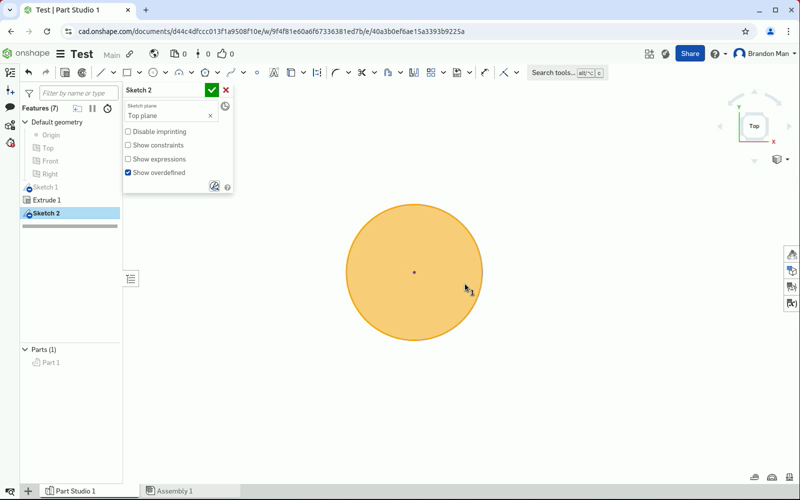
scroll(-6)
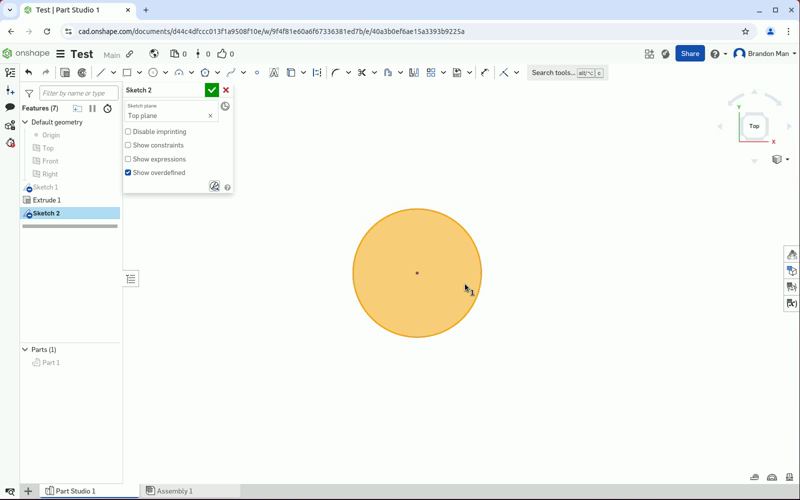
scroll(-6)
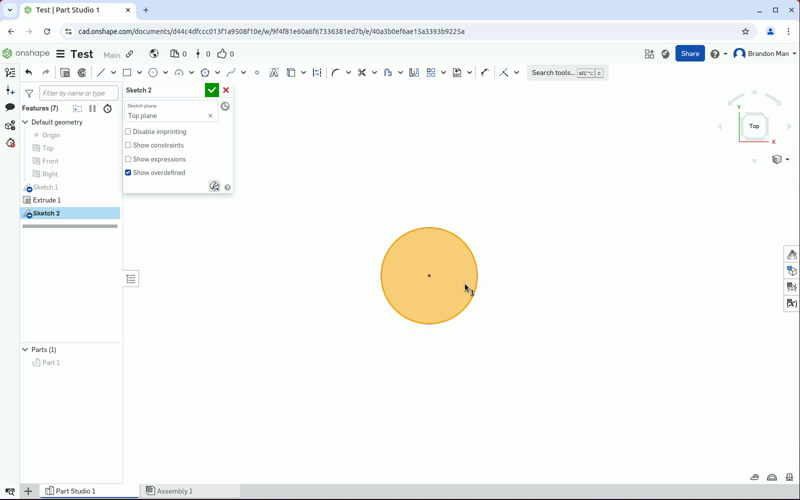
scroll(-6)
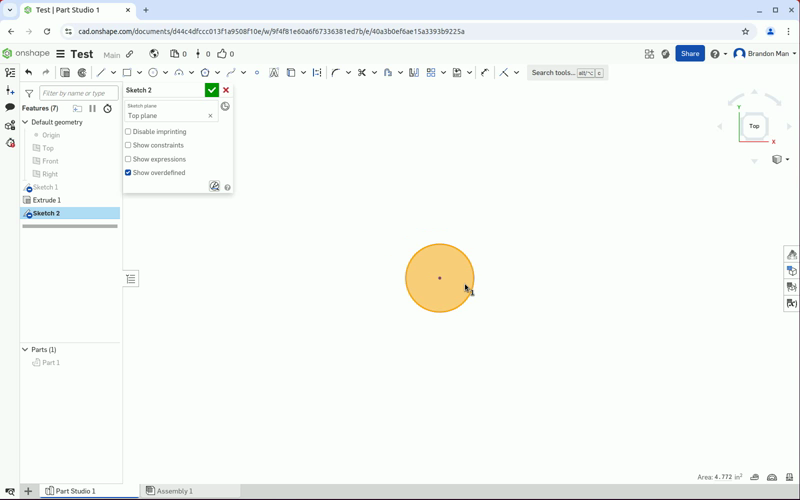
scroll(-6)
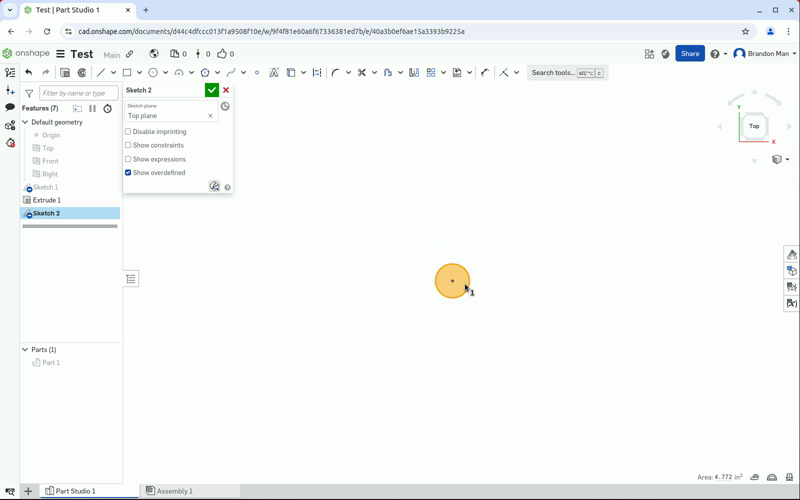
scroll(-6)
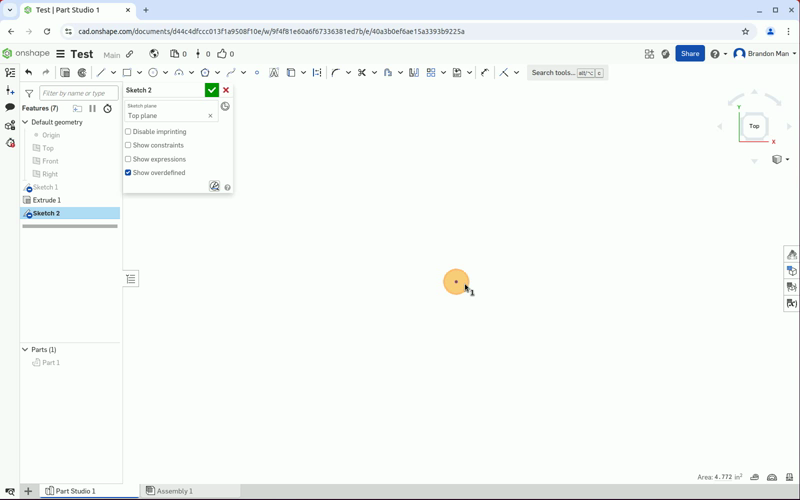
scroll(-6)
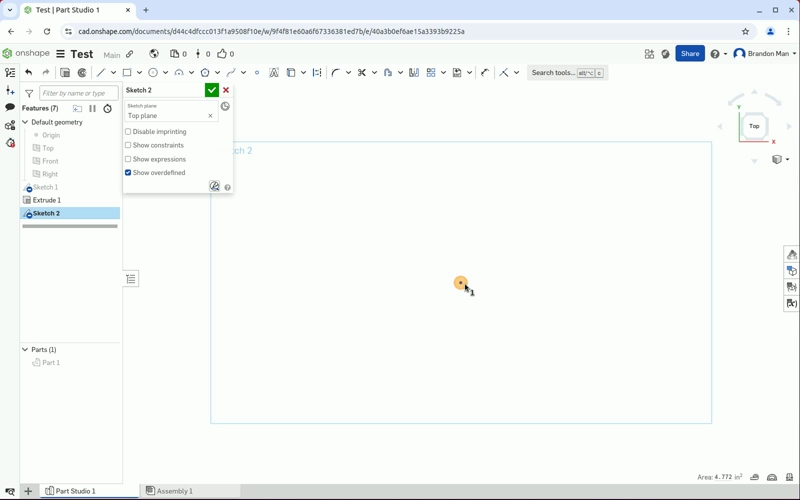
mouse_move(73, 352)
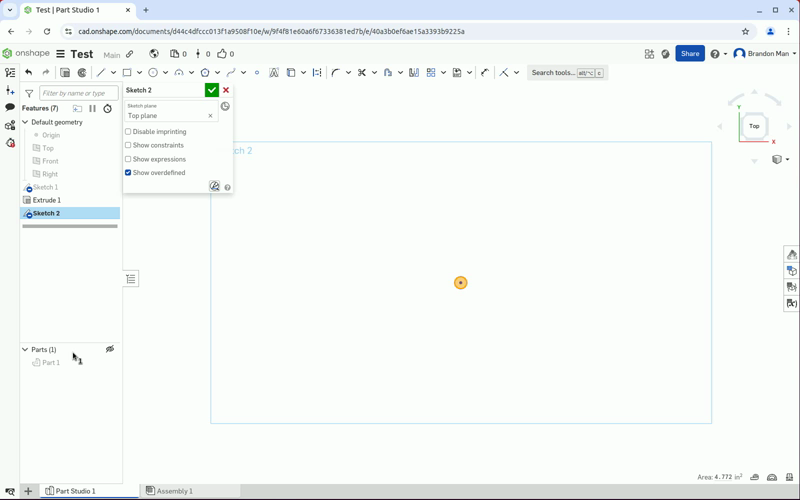
key(shift+y)
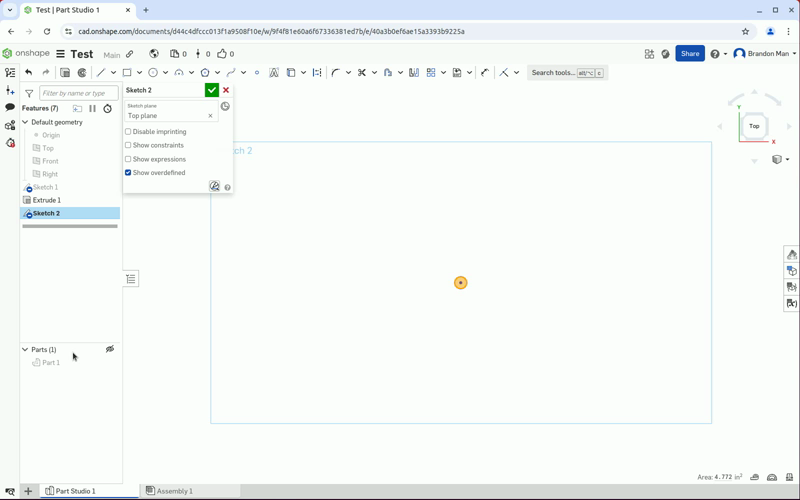
key(shift+e)
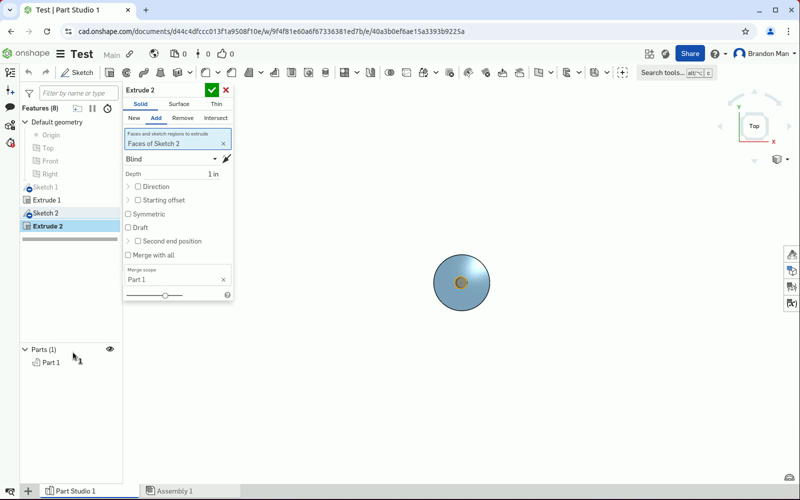
mouse_move(143, 106)
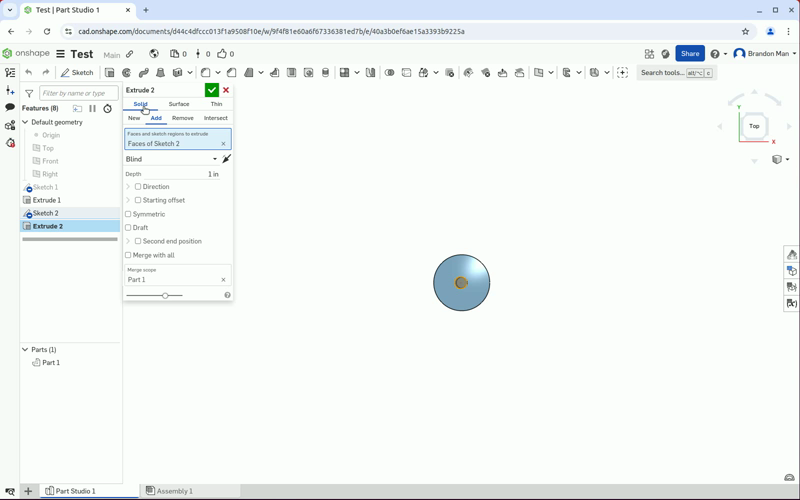
click(143, 106)
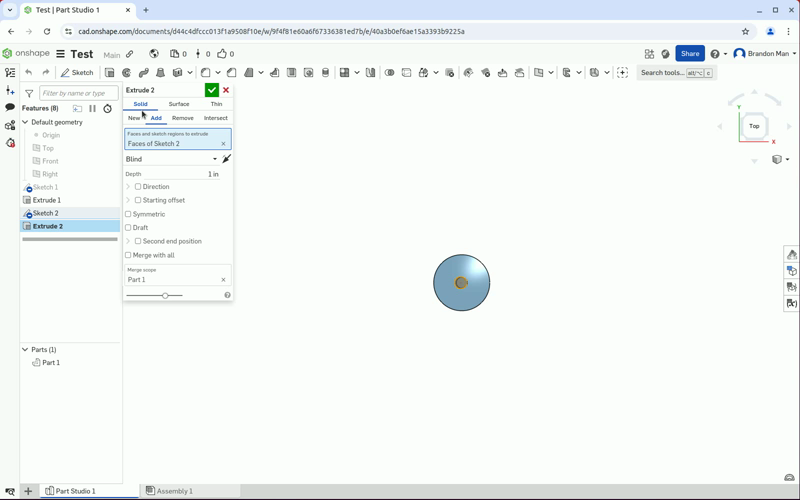
mouse_move(137, 120)
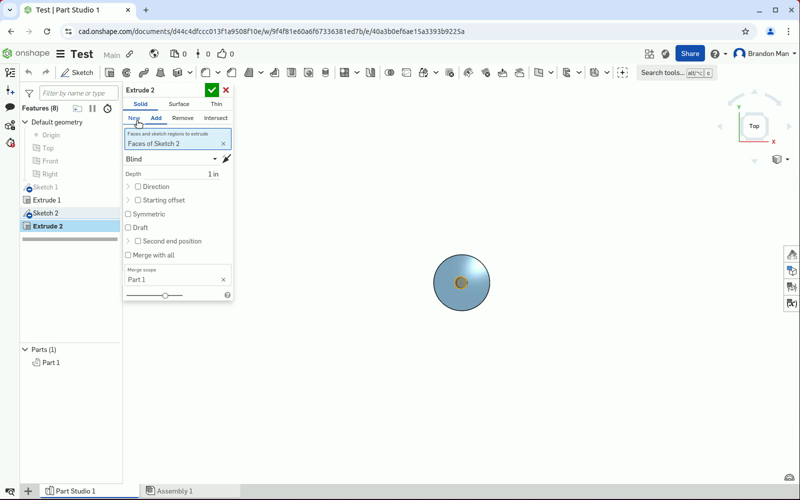
click(137, 120)
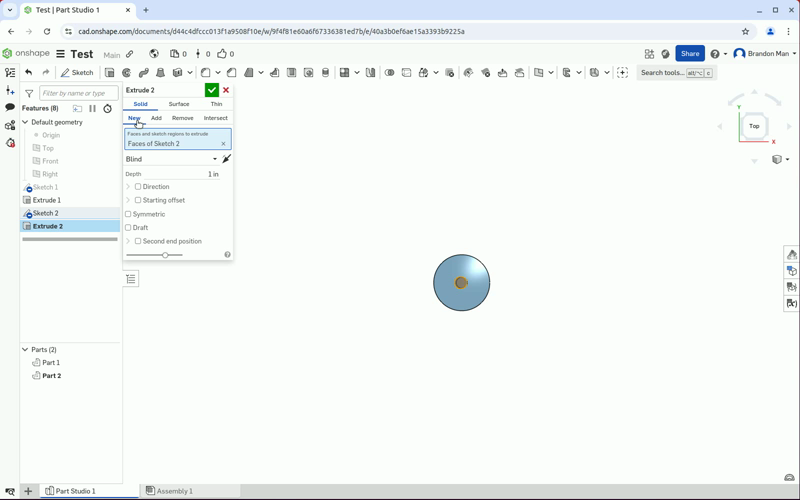
key(tab, 4)
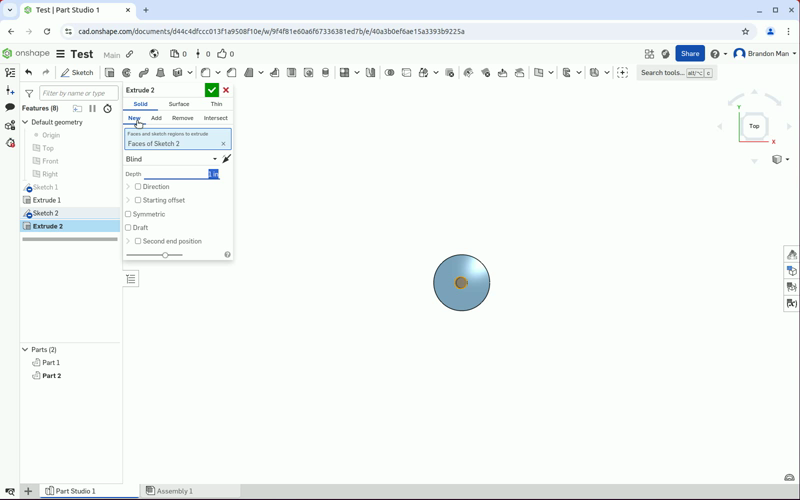
text(23.108)
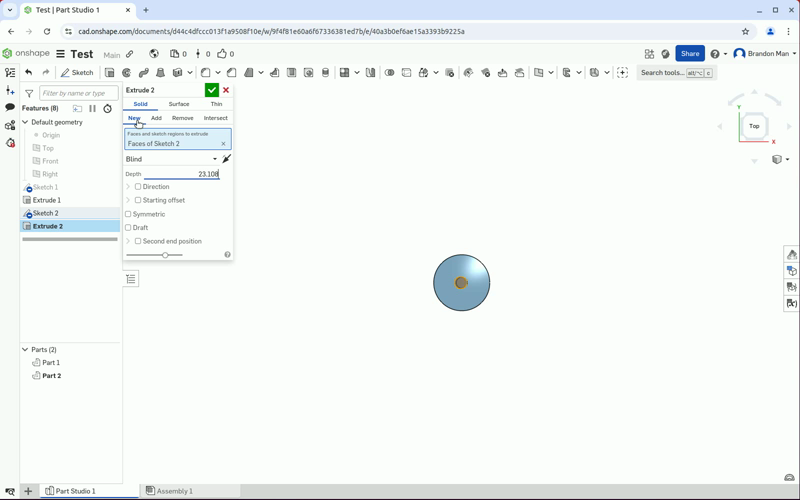
key(enter)
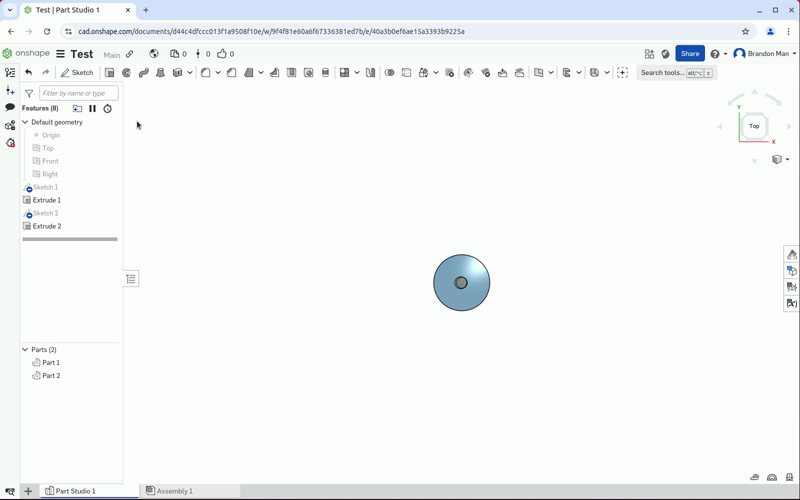
key(shift+h)
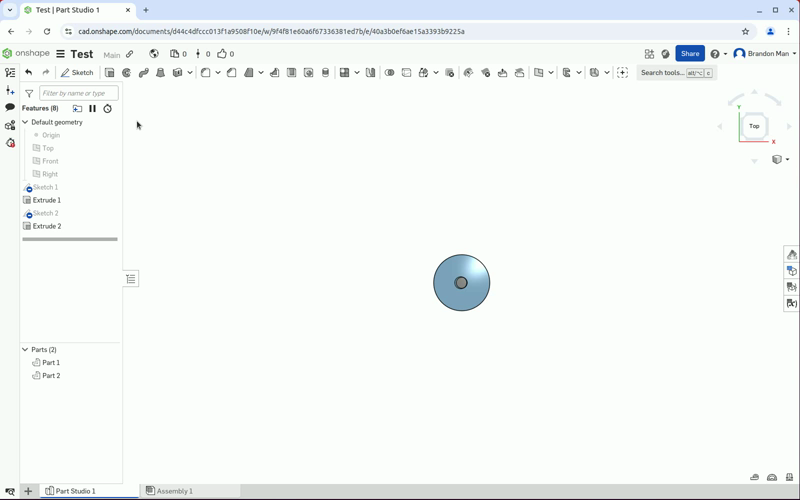
key(shift+h)
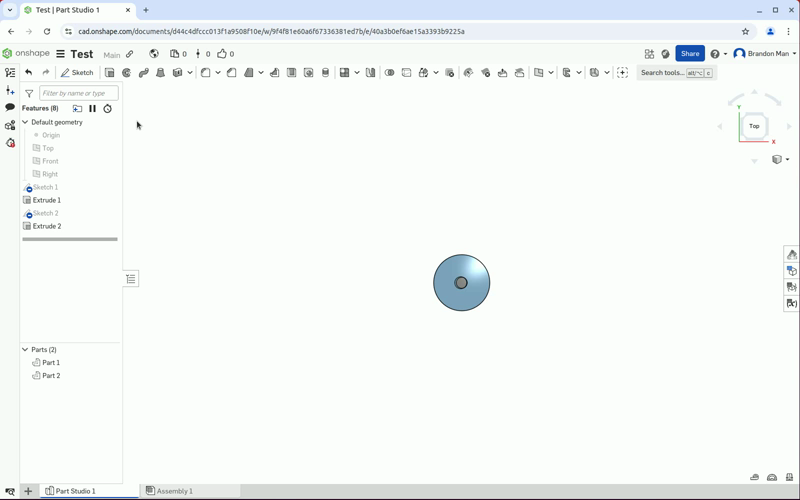
mouse_move(73, 189)
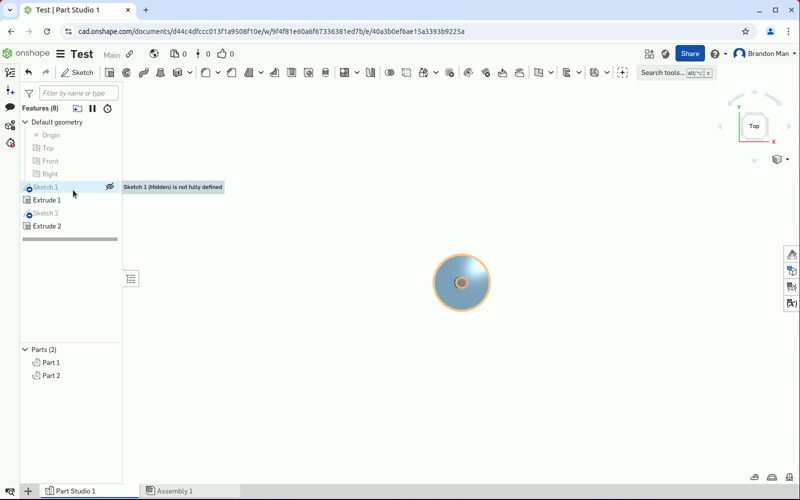
click(73, 189)
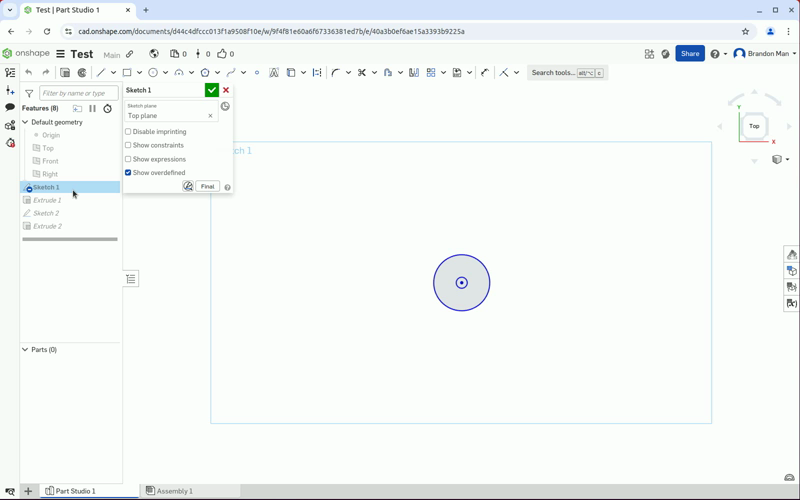
mouse_move(229, 92)
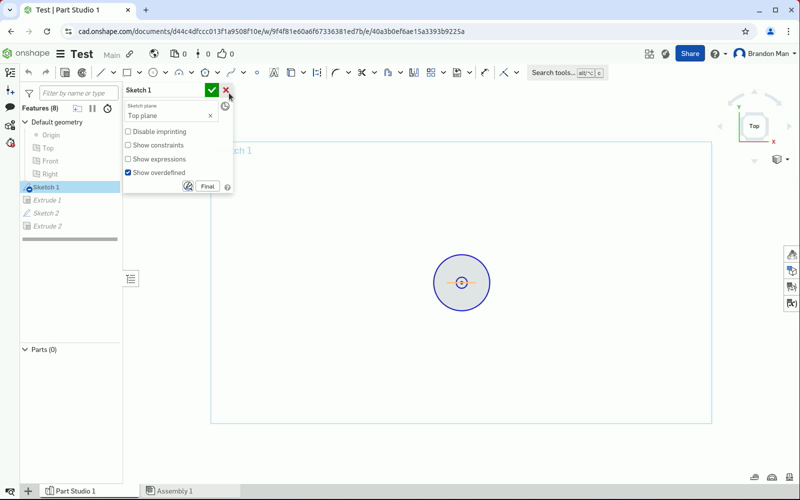
click(229, 92)
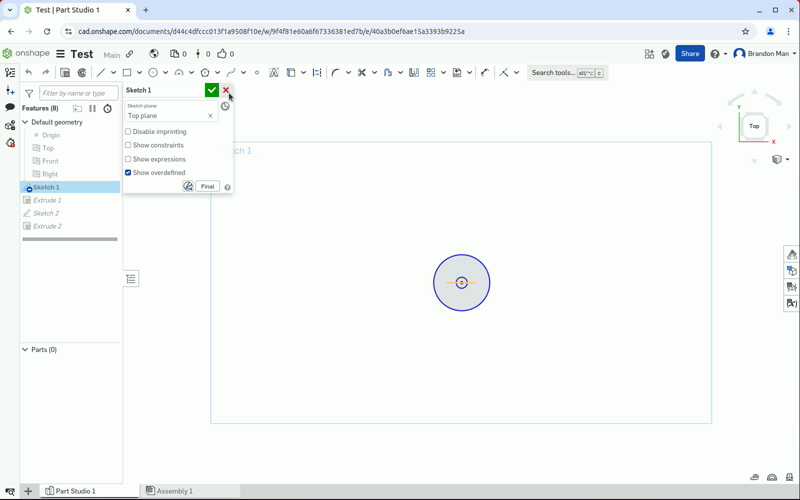
key(shift+s)
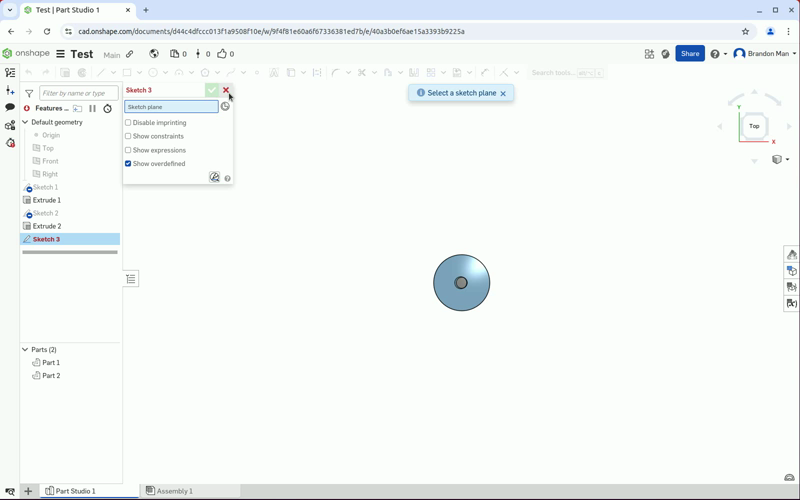
mouse_move(73, 150)
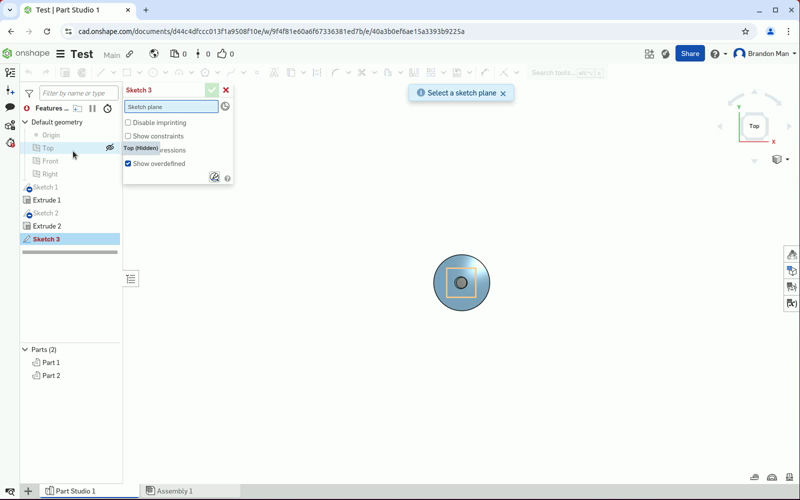
click(73, 150)
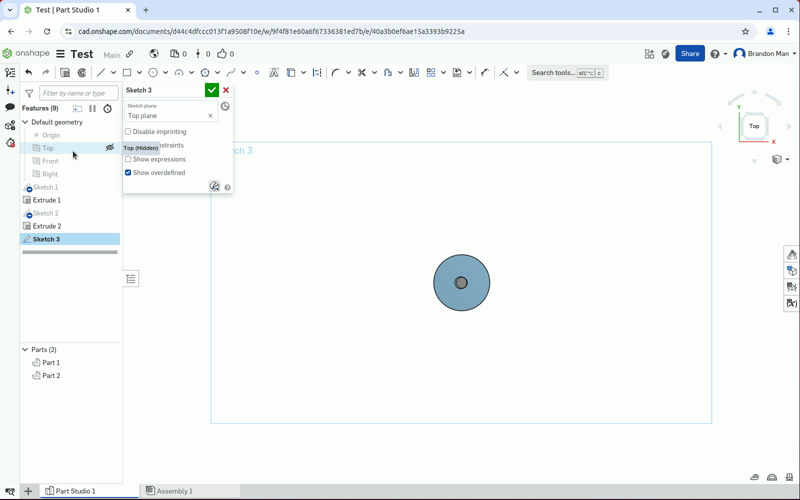
mouse_move(73, 352)
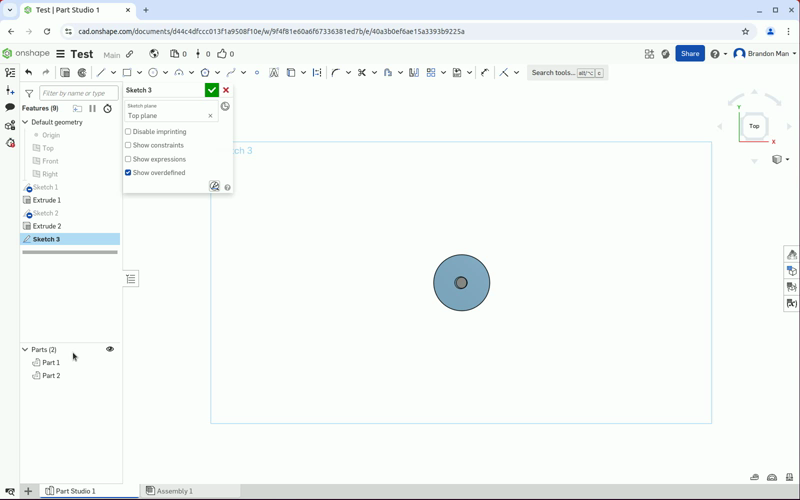
key(y)
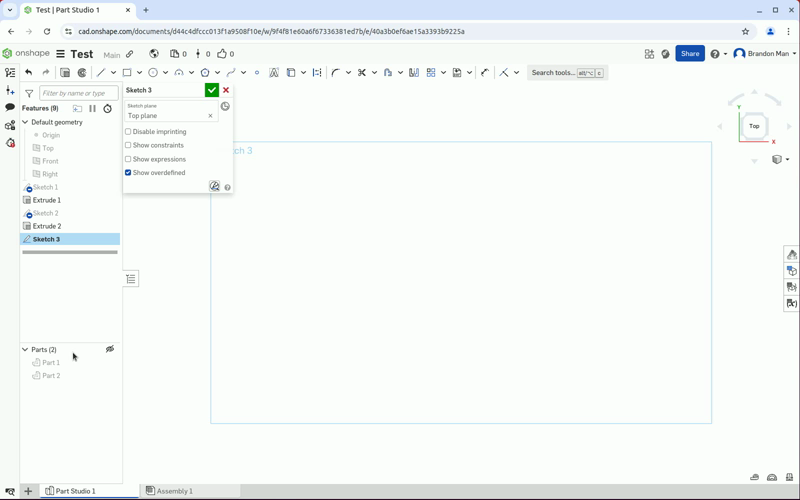
key(c)
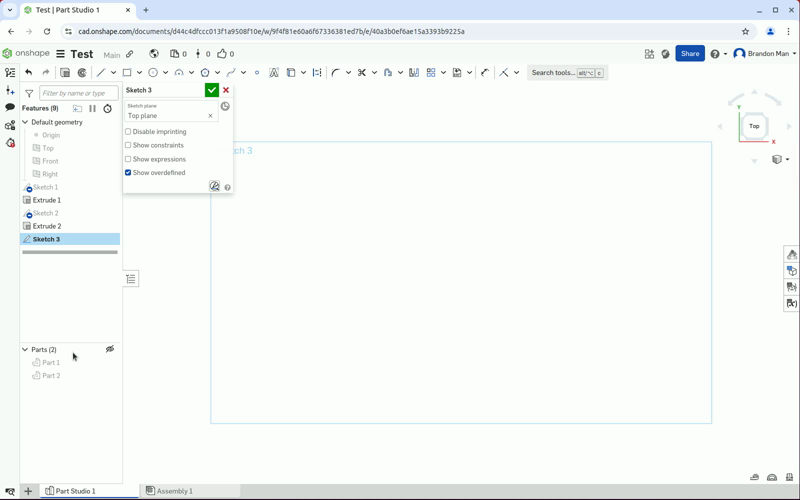
key_down(shift)
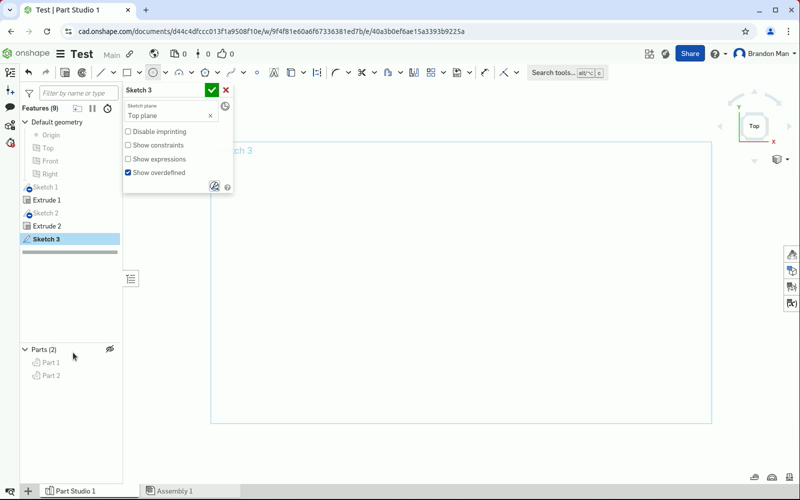
mouse_move(460, 282)
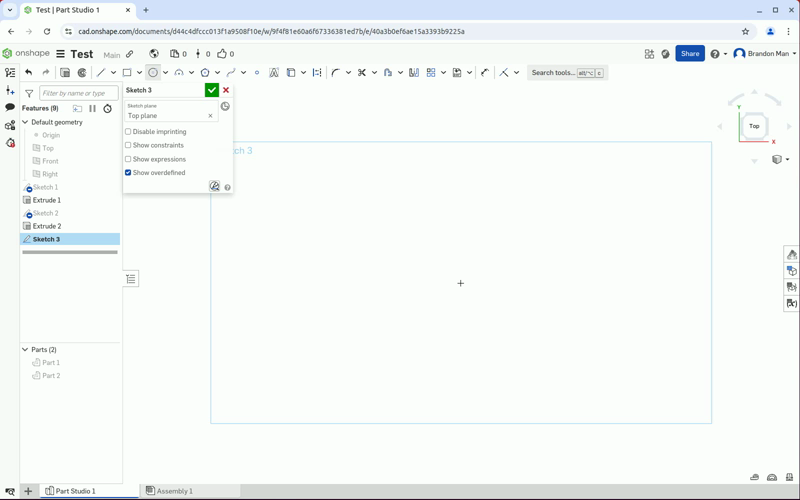
click(460, 282)
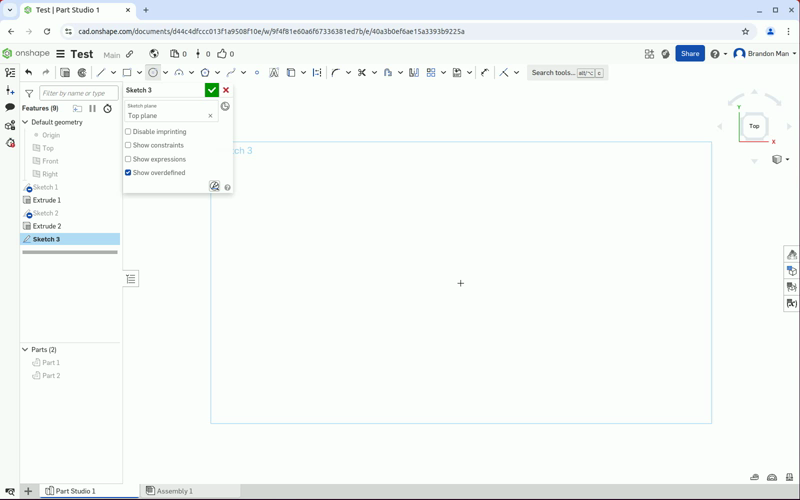
key_up(shift)
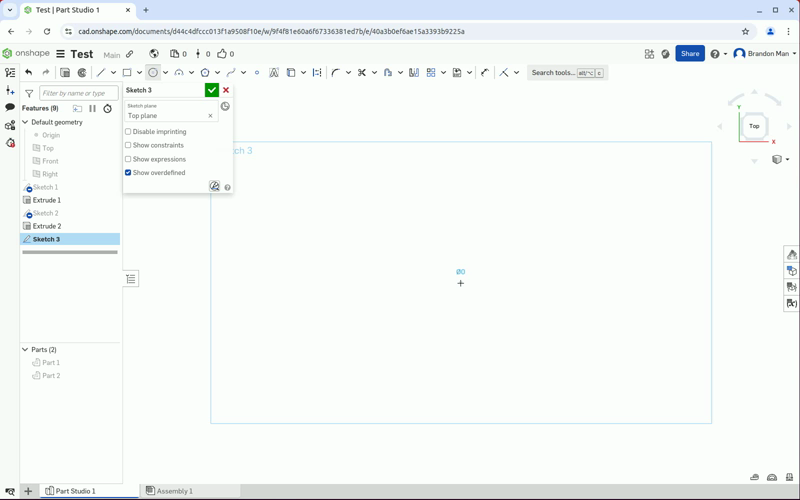
mouse_move(466, 282)
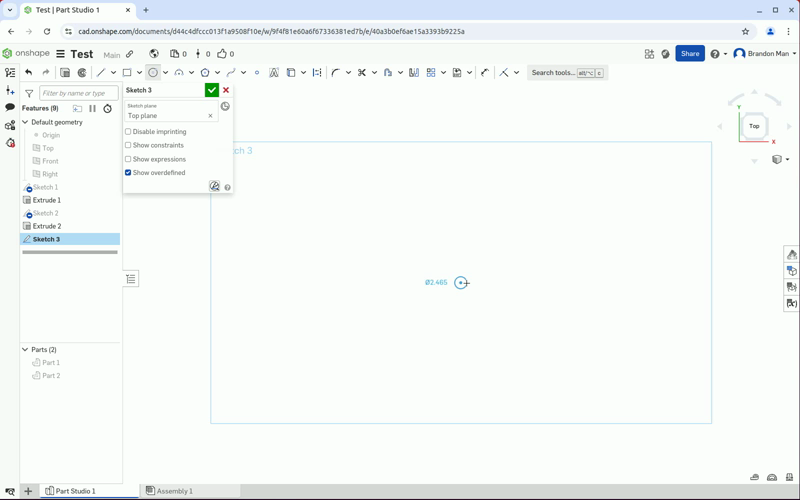
click(466, 282)
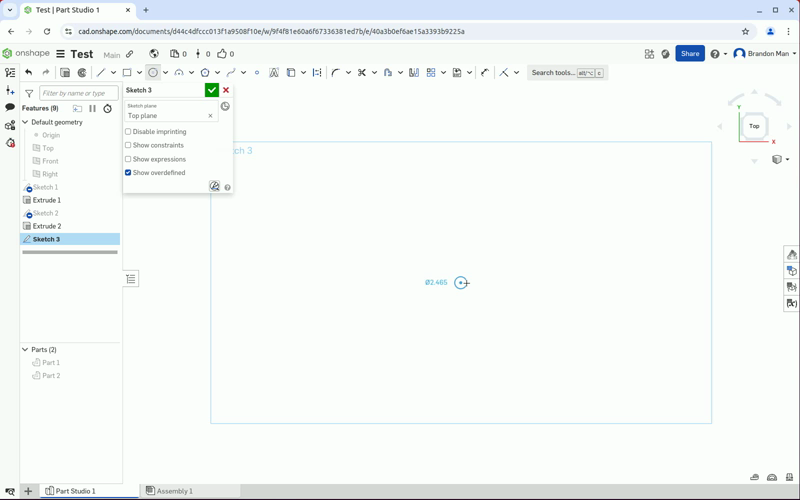
key(esc)
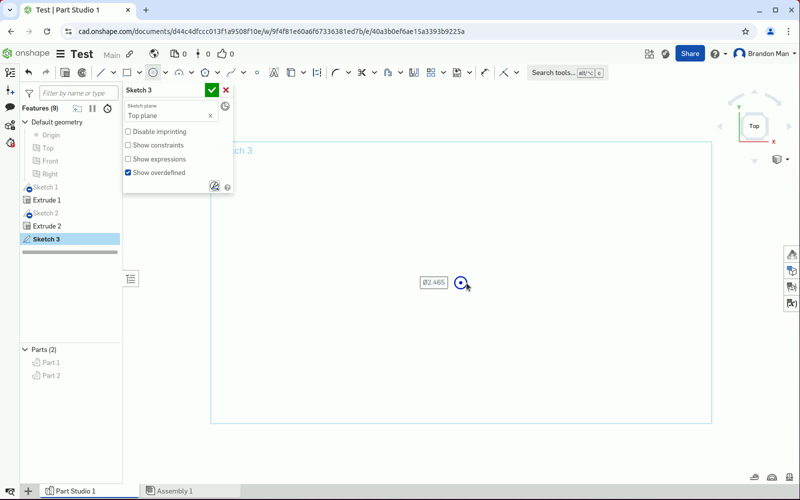
mouse_move(457, 282)
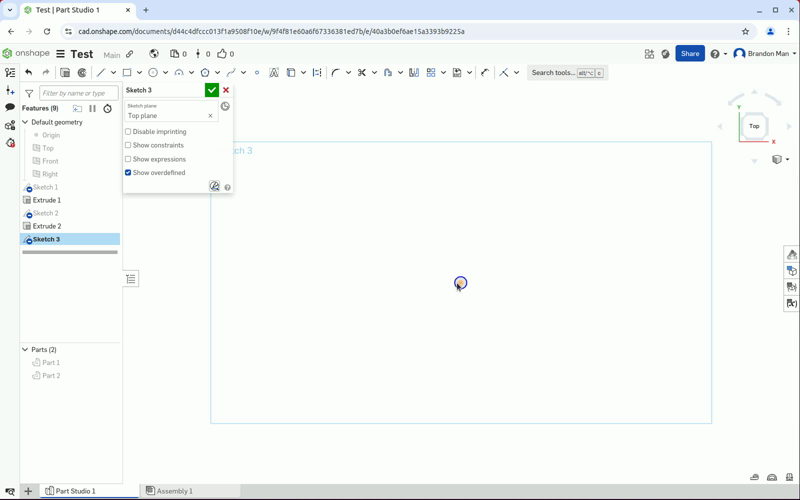
scroll(6)
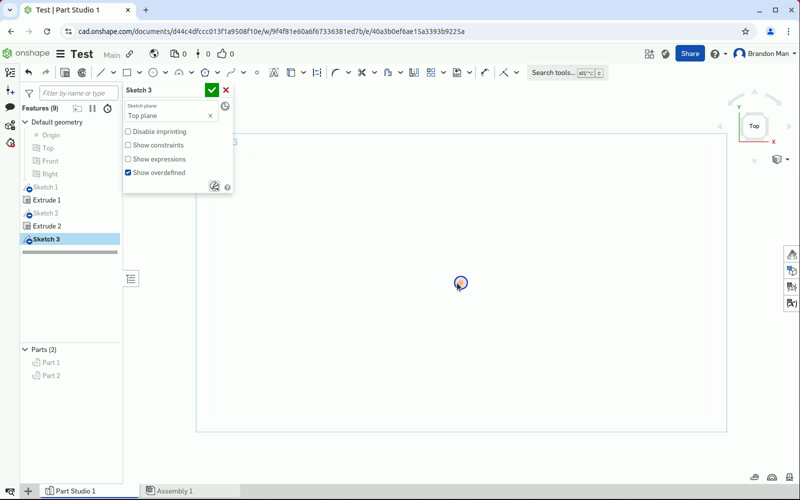
scroll(6)
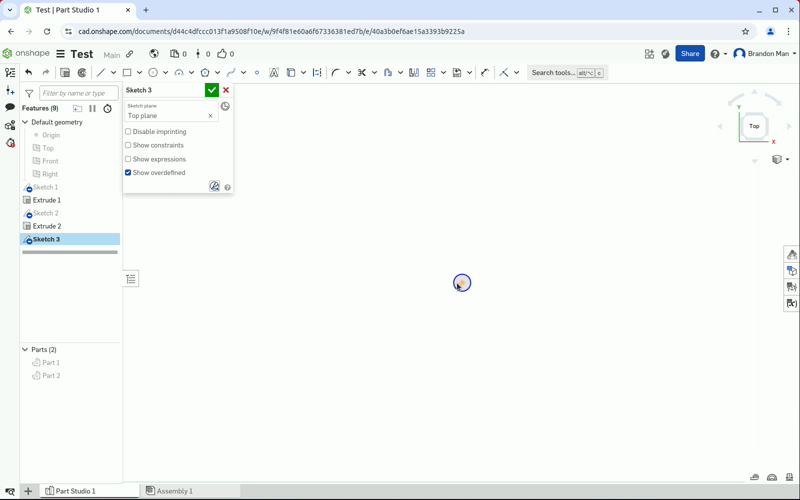
scroll(6)
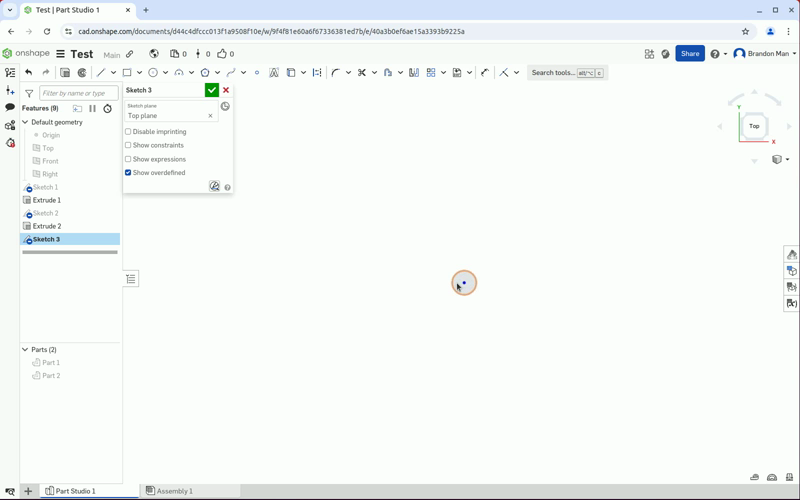
scroll(6)
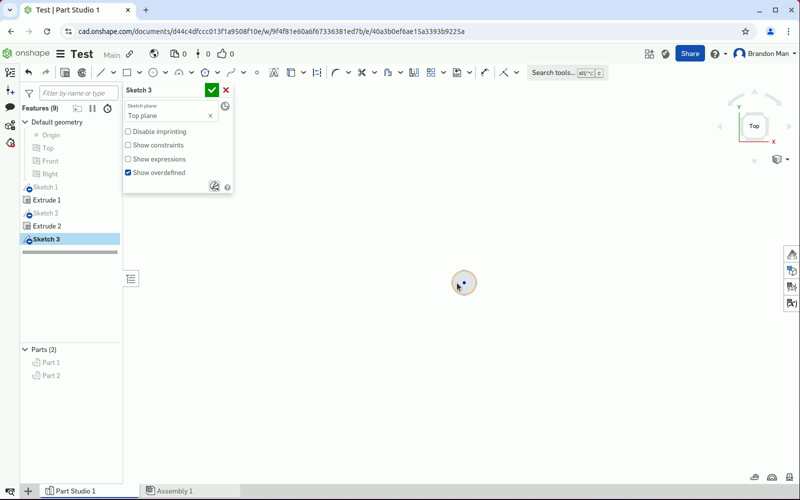
scroll(6)
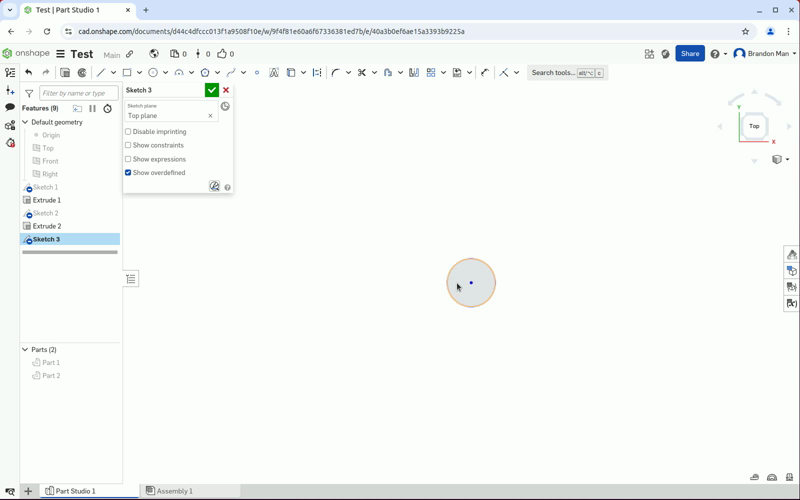
scroll(6)
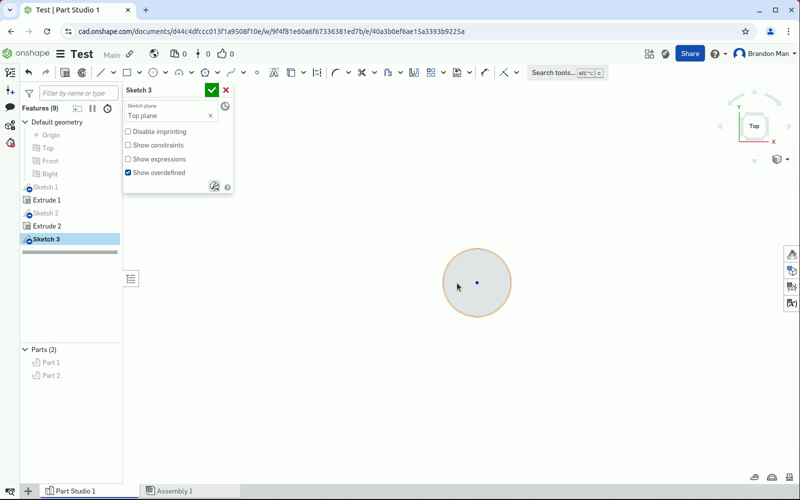
scroll(6)
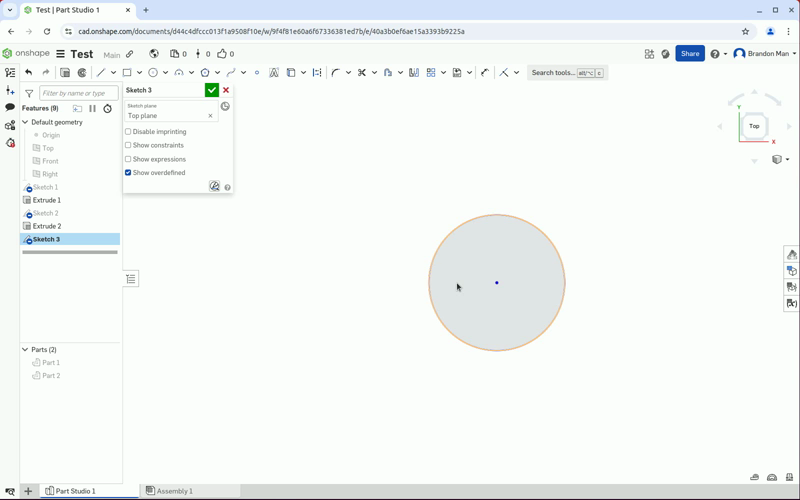
click(457, 282)
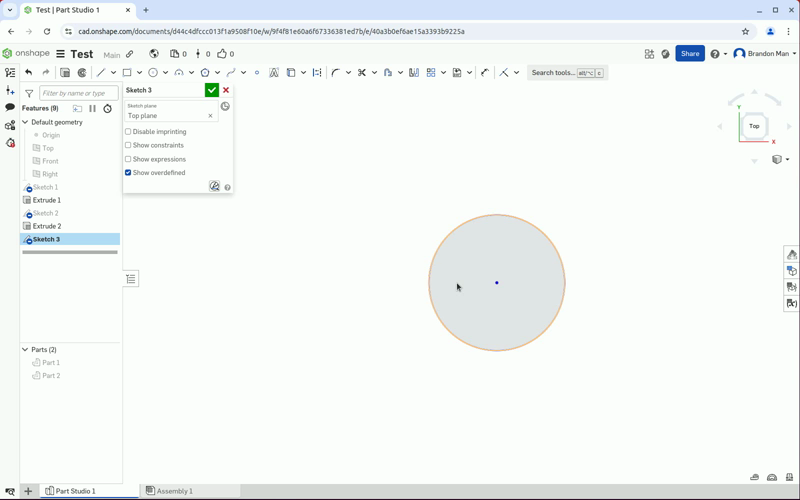
scroll(-6)
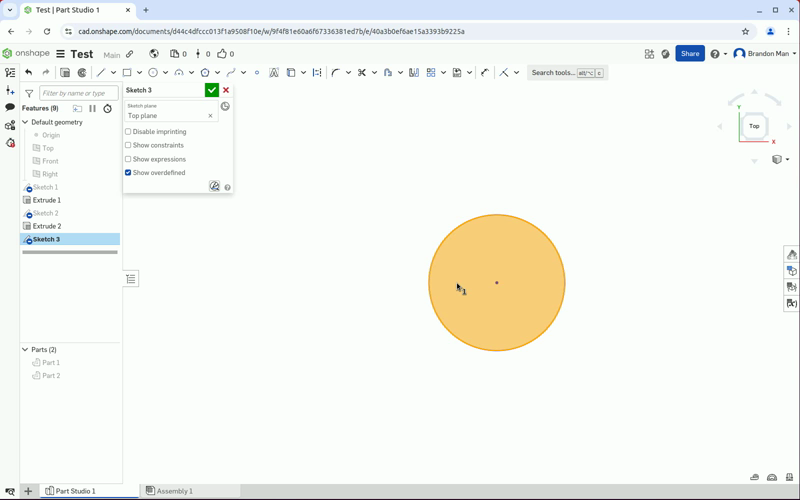
scroll(-6)
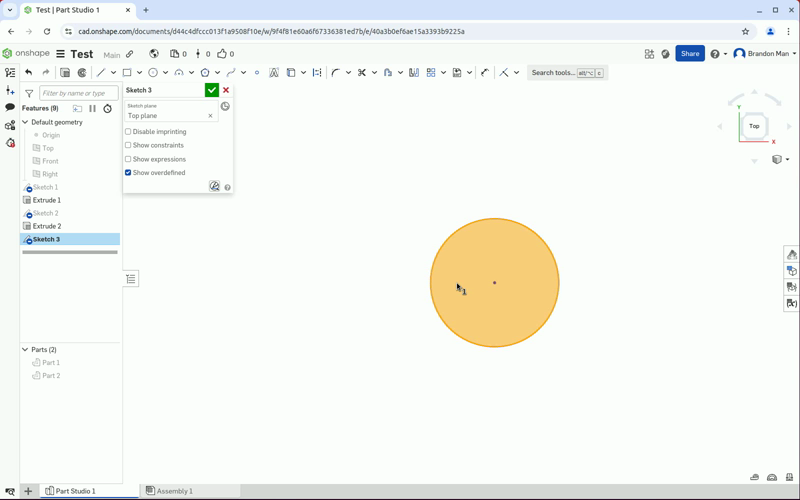
scroll(-6)
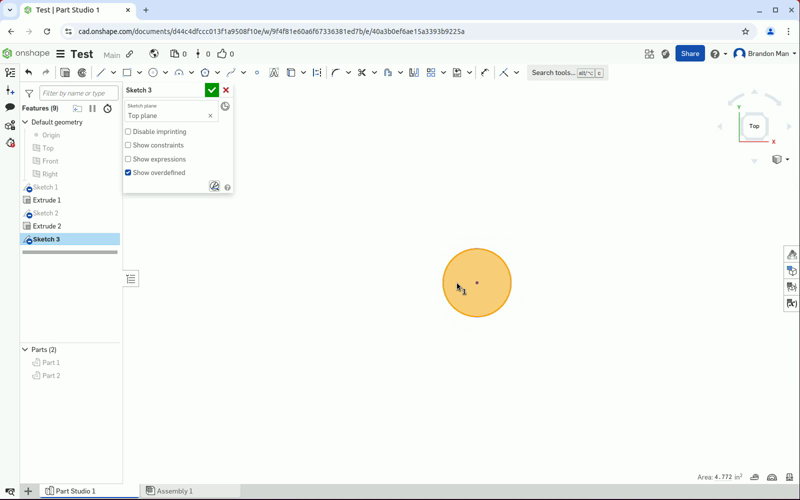
scroll(-6)
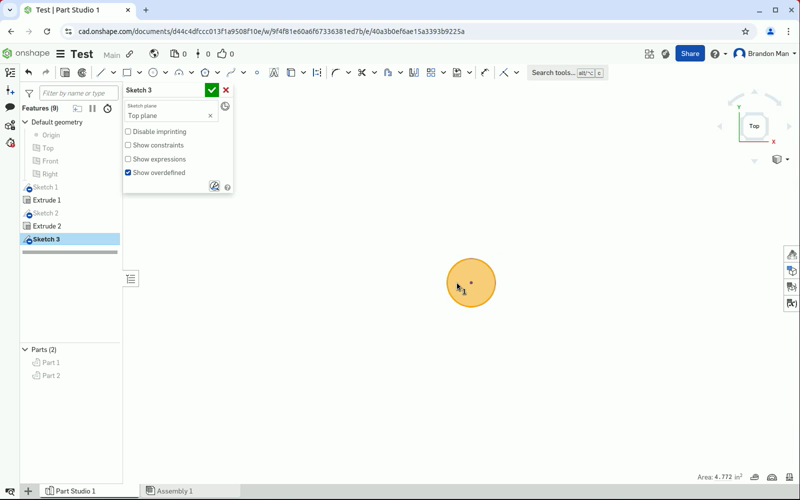
scroll(-6)
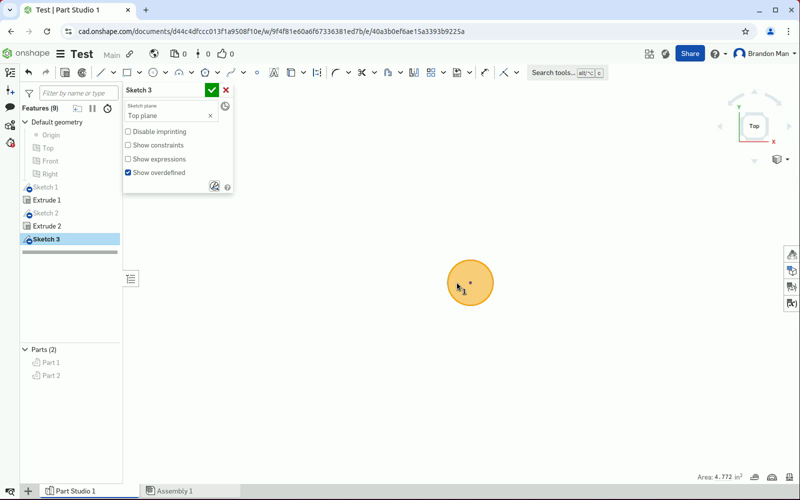
scroll(-6)
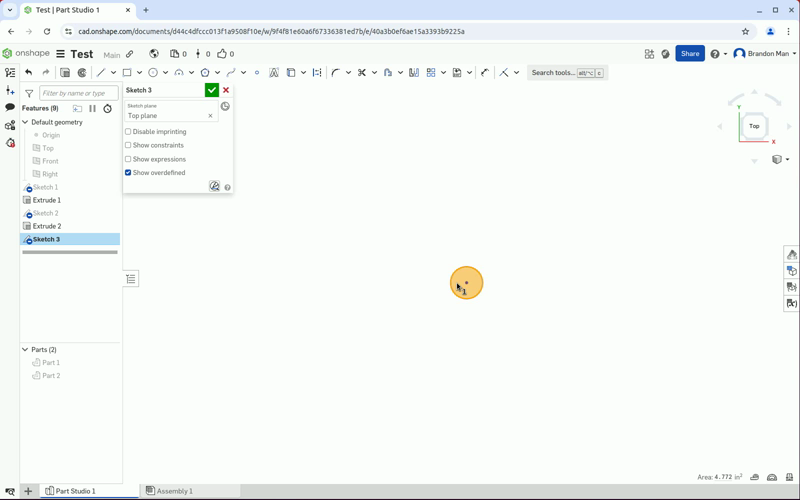
scroll(-6)
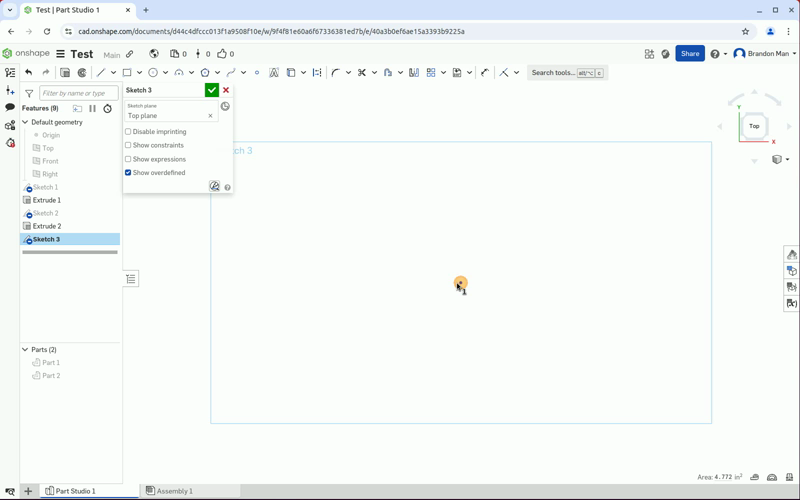
mouse_move(73, 352)
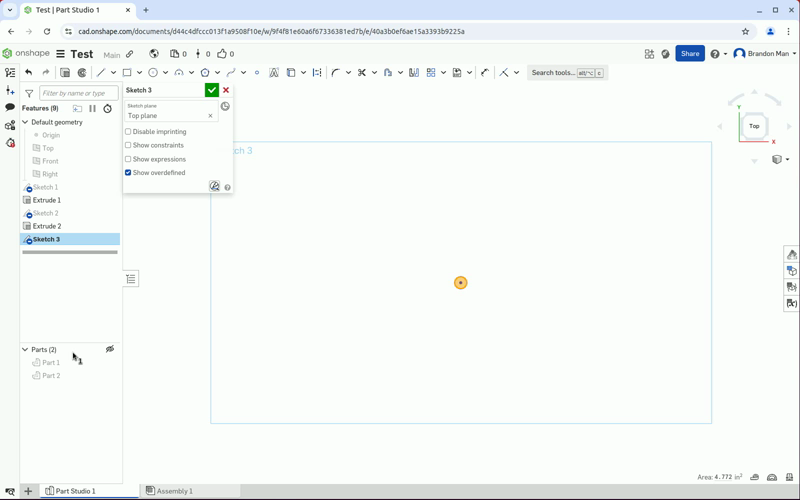
key(shift+y)
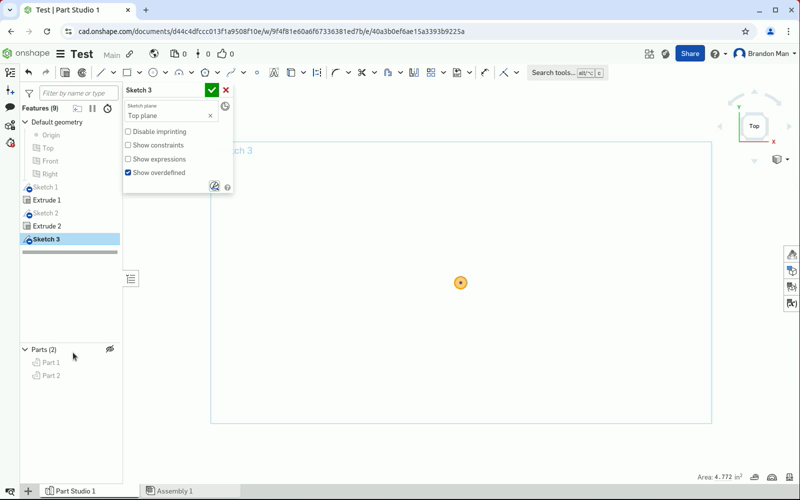
key(shift+e)
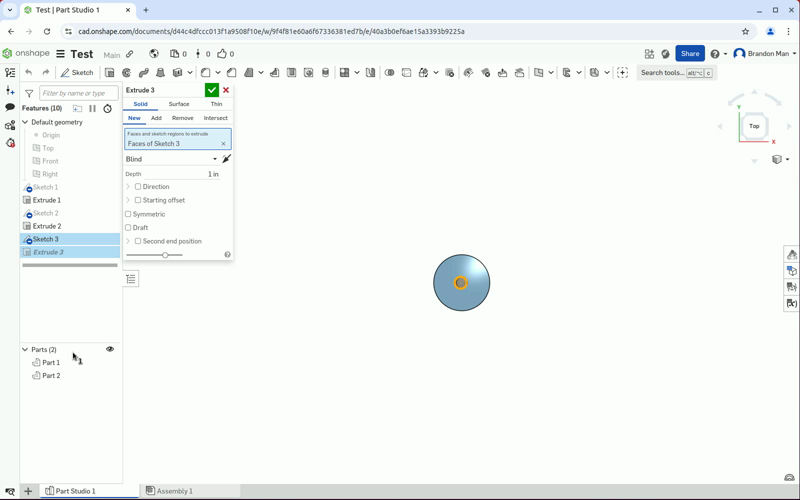
mouse_move(143, 106)
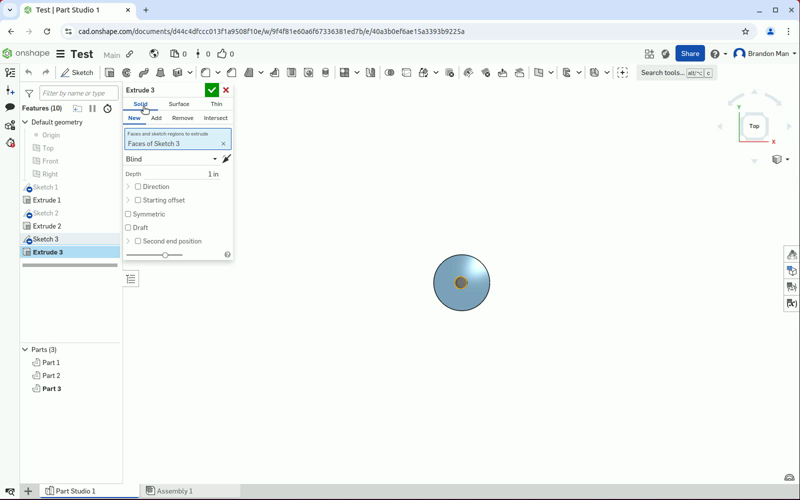
click(143, 106)
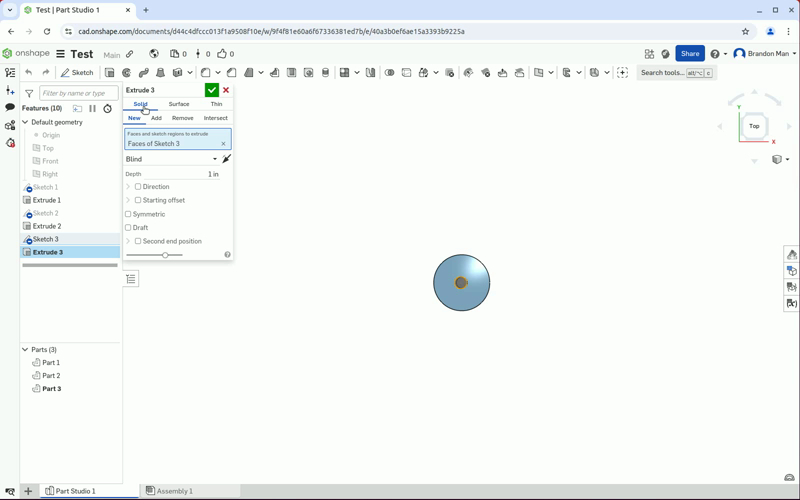
mouse_move(137, 120)
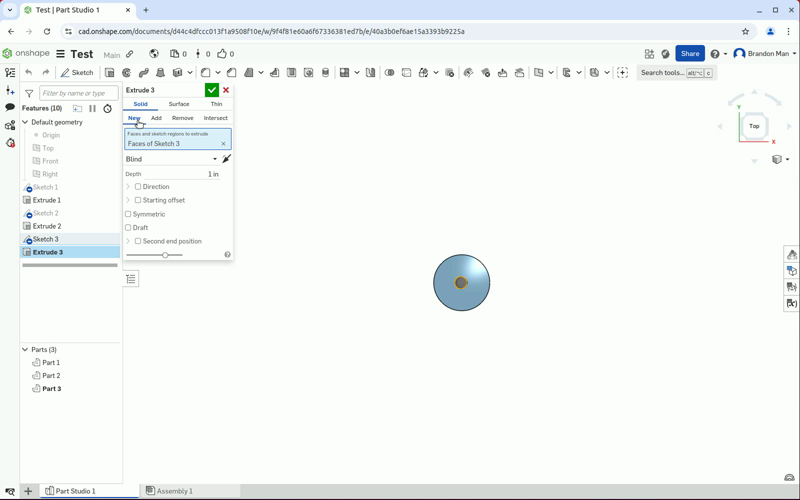
click(137, 120)
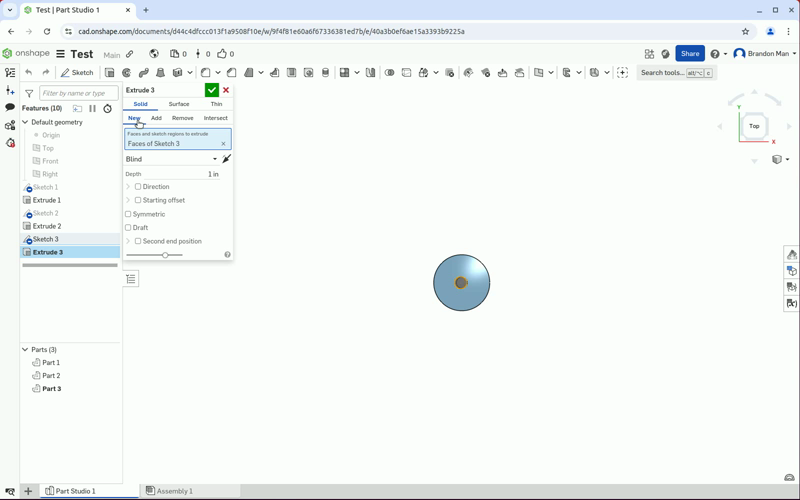
key(tab, 4)
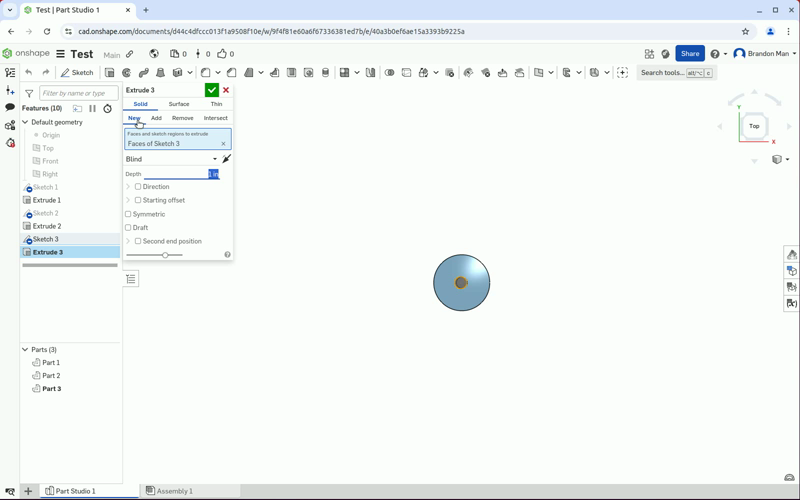
text(-9.869)
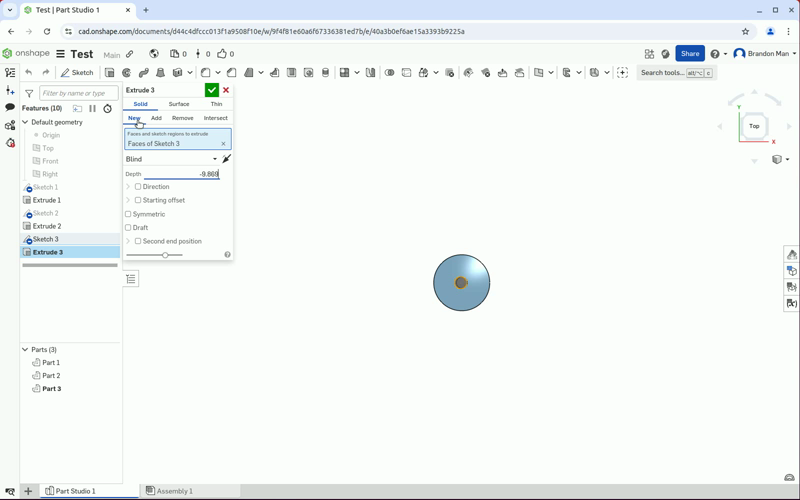
key(enter)
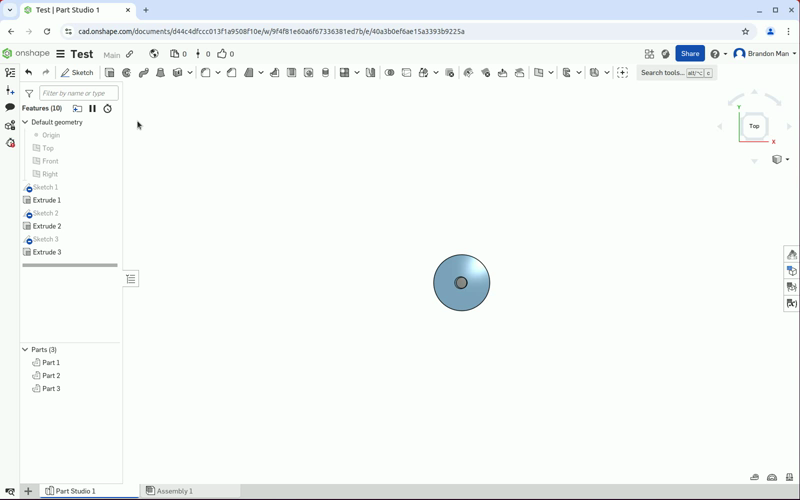
key(shift+h)
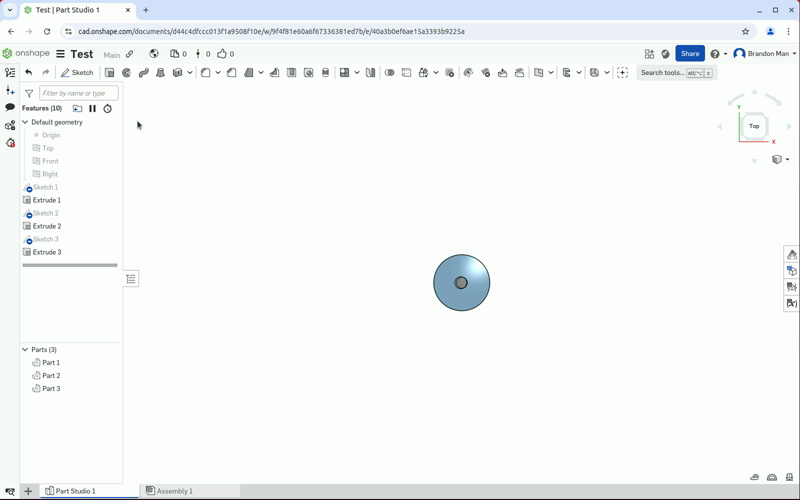
key(shift+h)
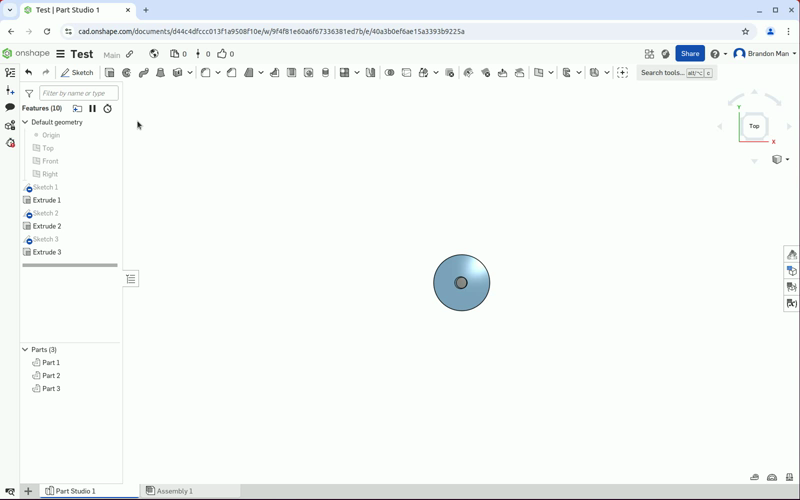
key(shift+7)
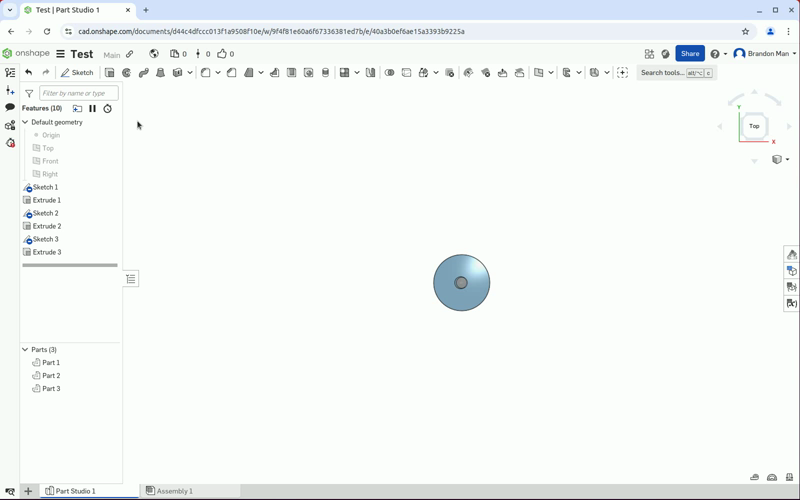
key(up, 3)
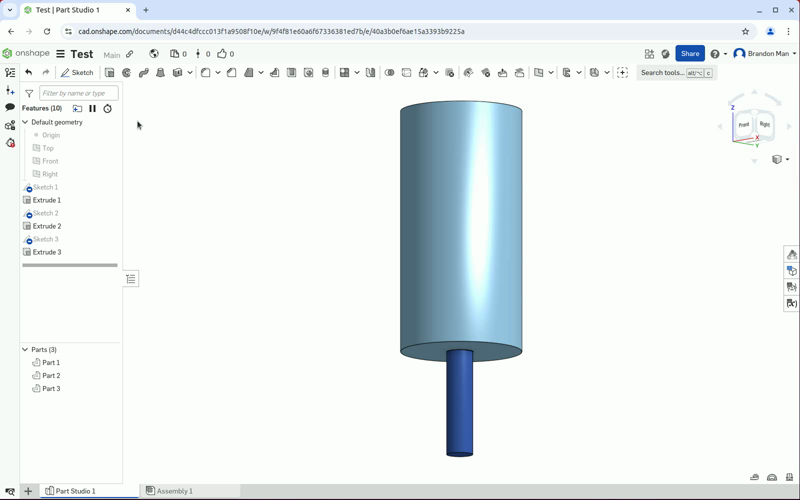
key(left, 3)
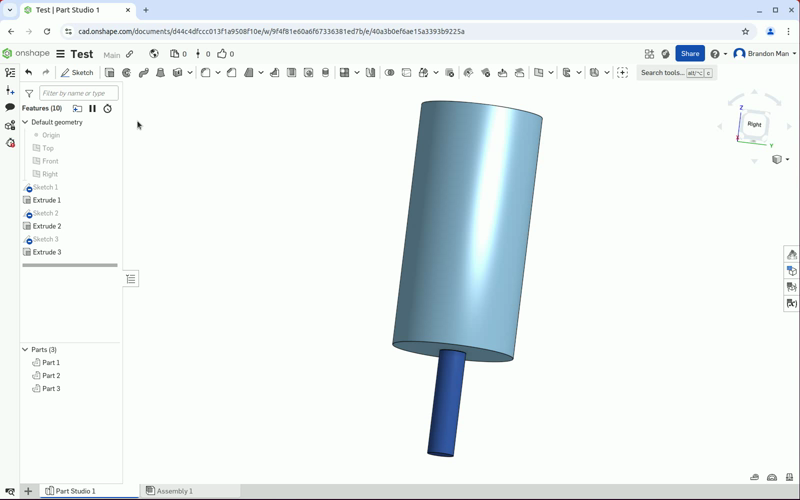
key(right, 3)
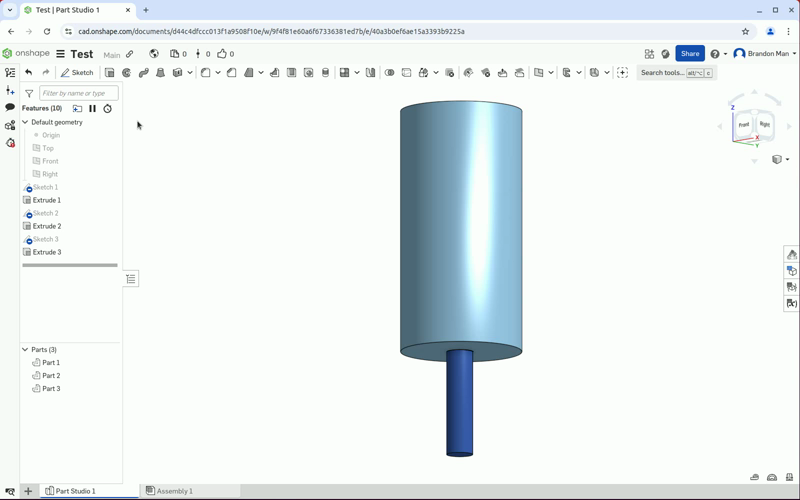
key(down, 3)
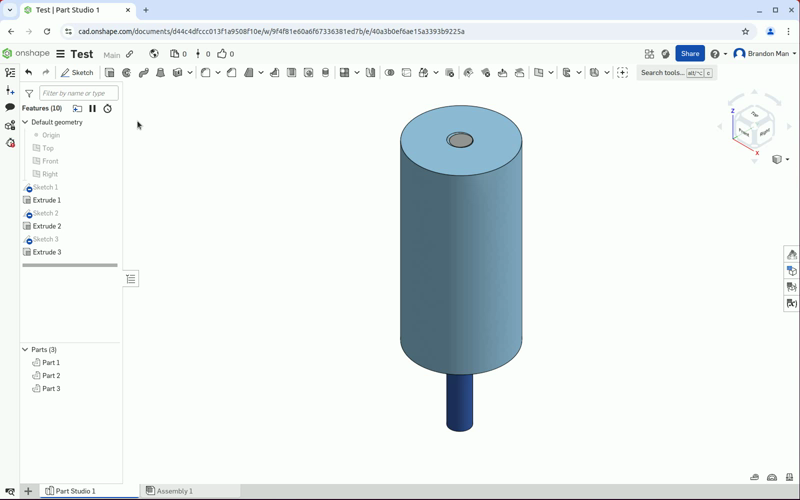
mouse_move(73, 189)
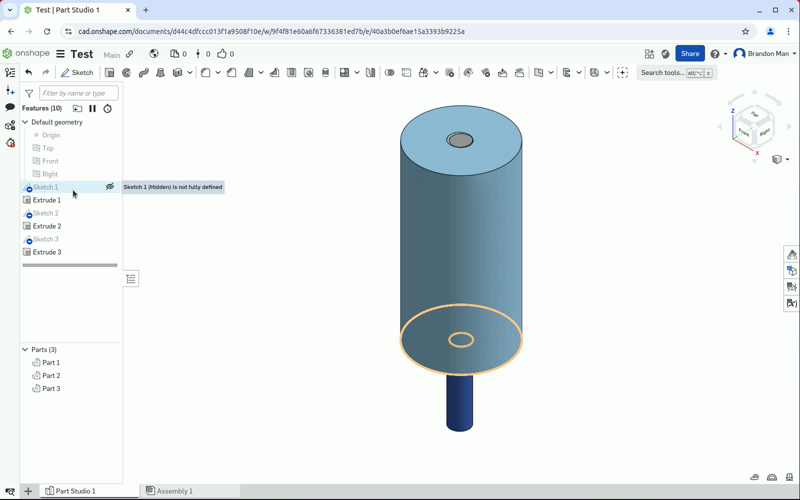
click(73, 189)